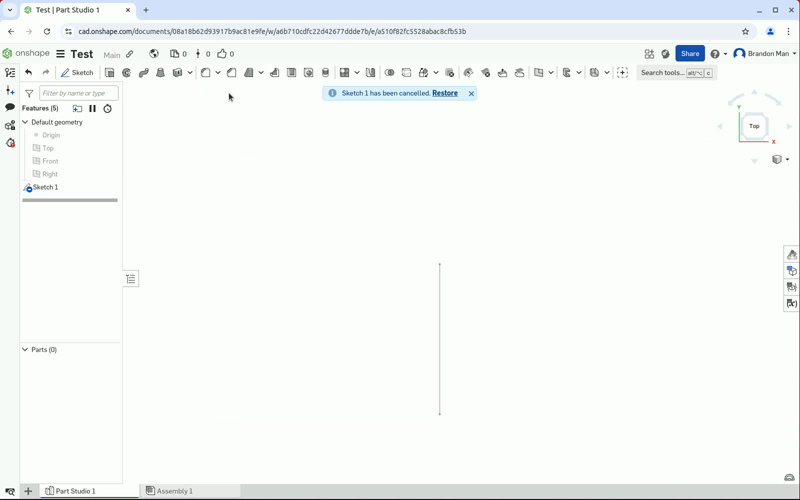
key(shift+h)
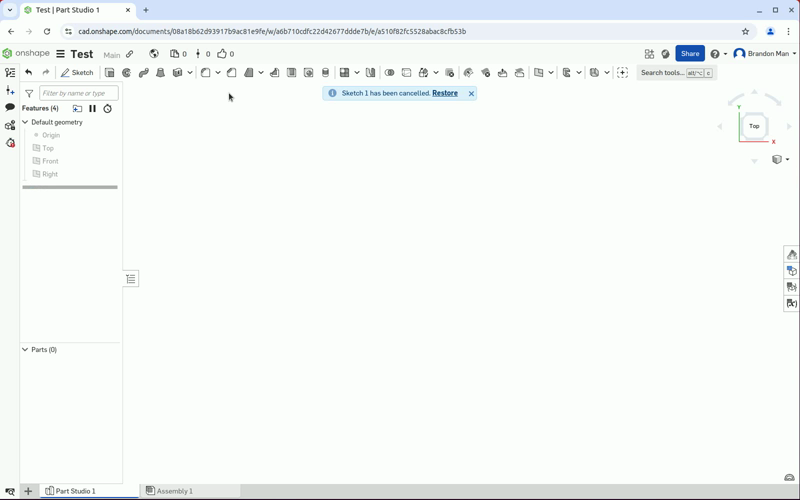
key(shift+s)
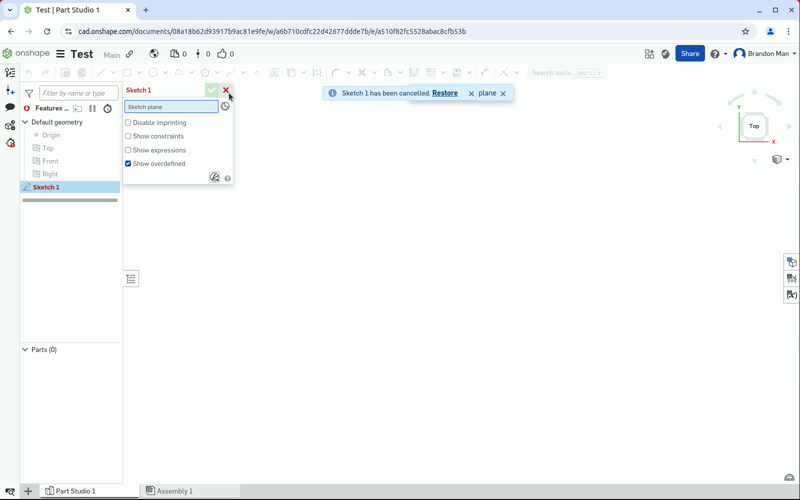
mouse_move(73, 150)
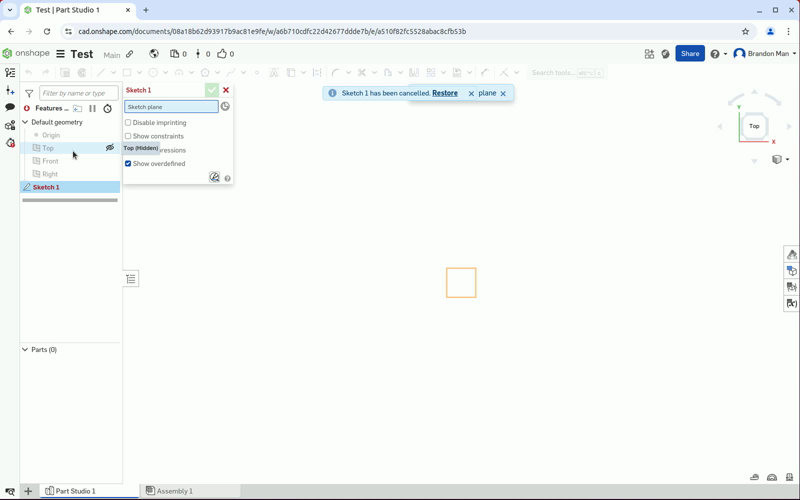
click(73, 150)
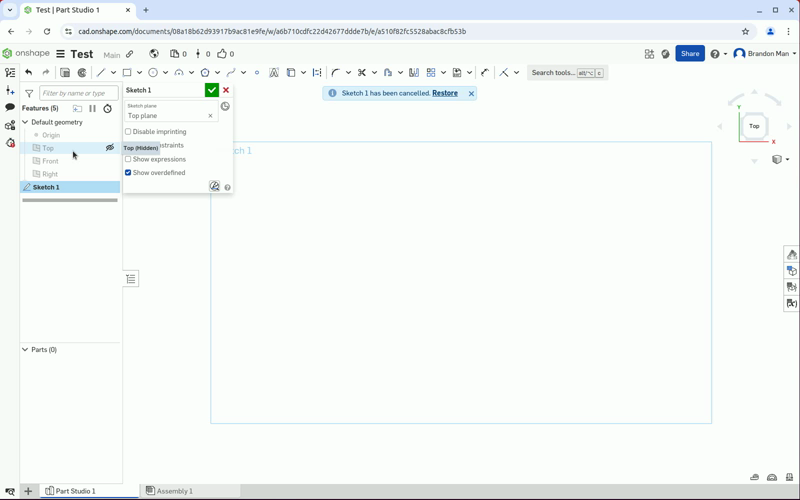
mouse_move(73, 352)
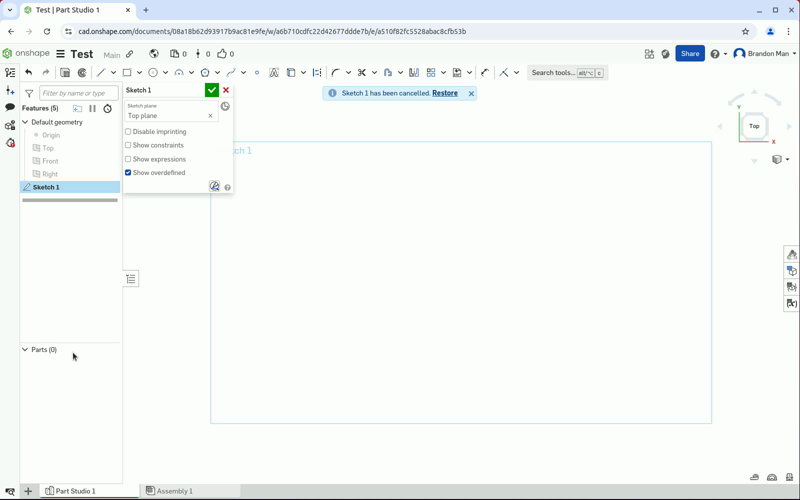
key(y)
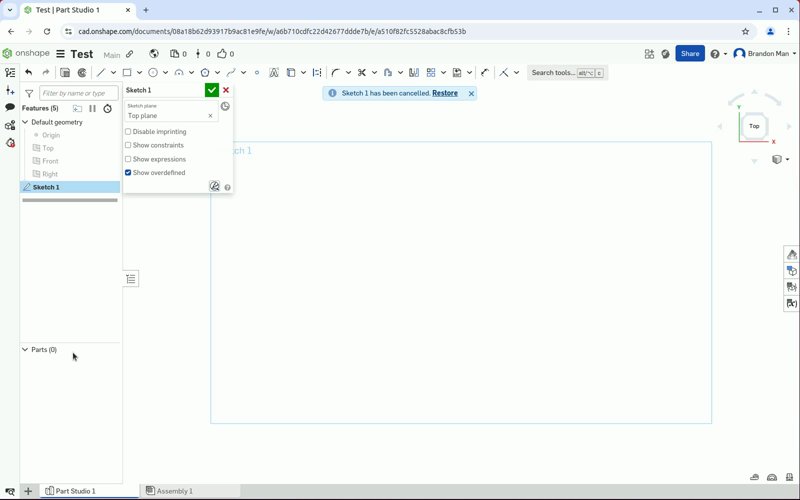
key(c)
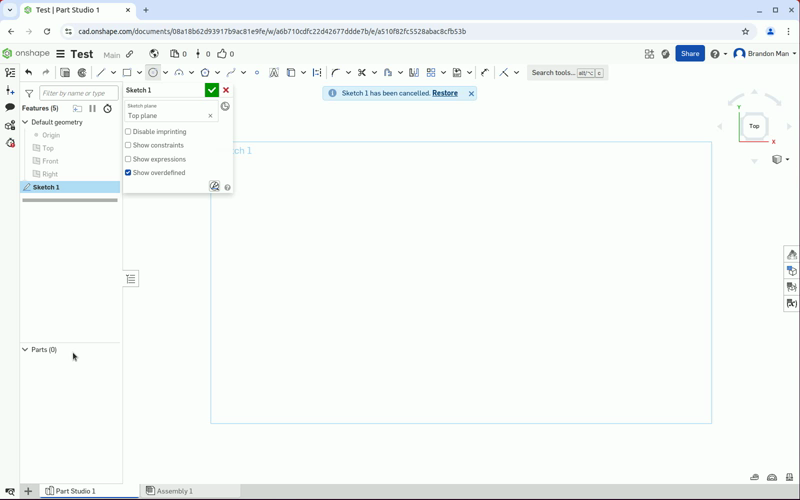
key_down(shift)
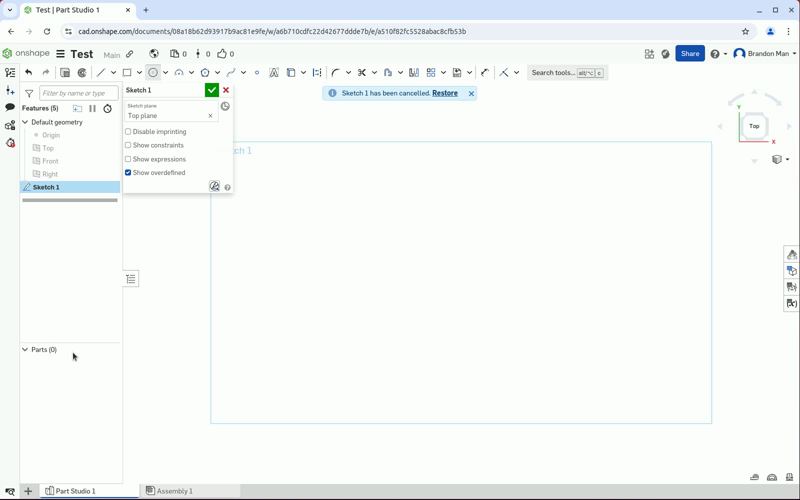
mouse_move(461, 282)
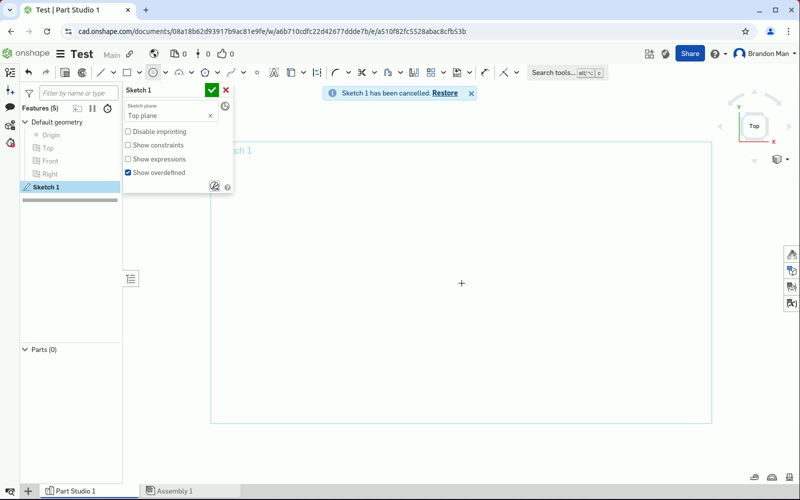
click(461, 282)
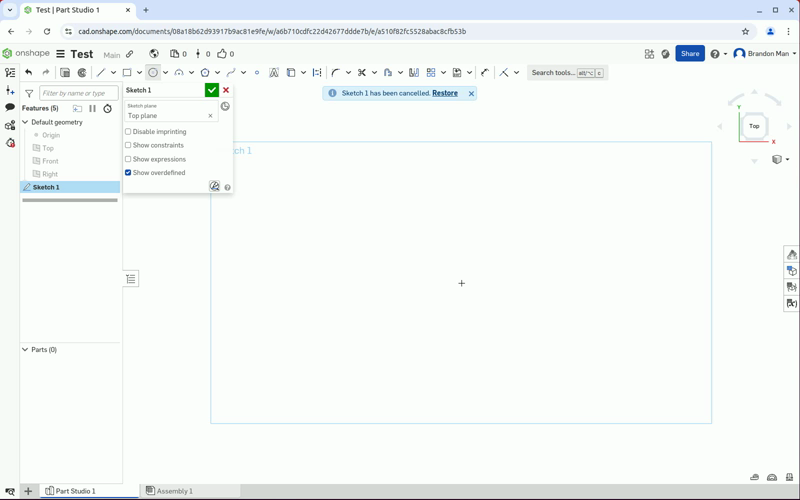
key_up(shift)
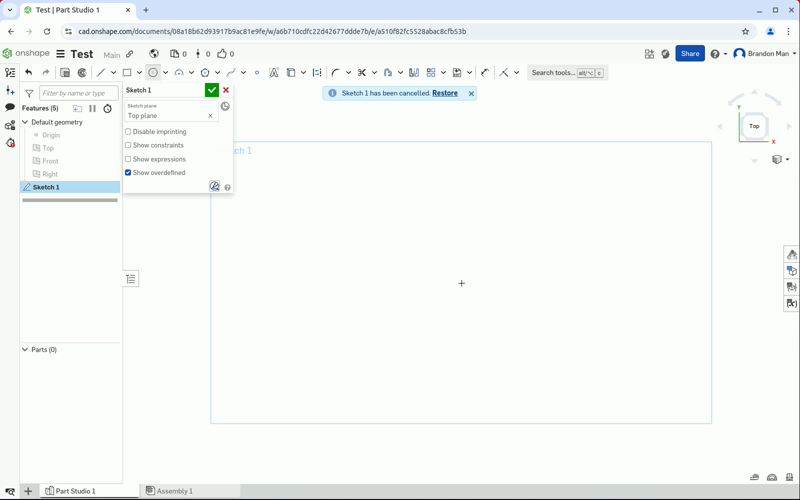
mouse_move(472, 282)
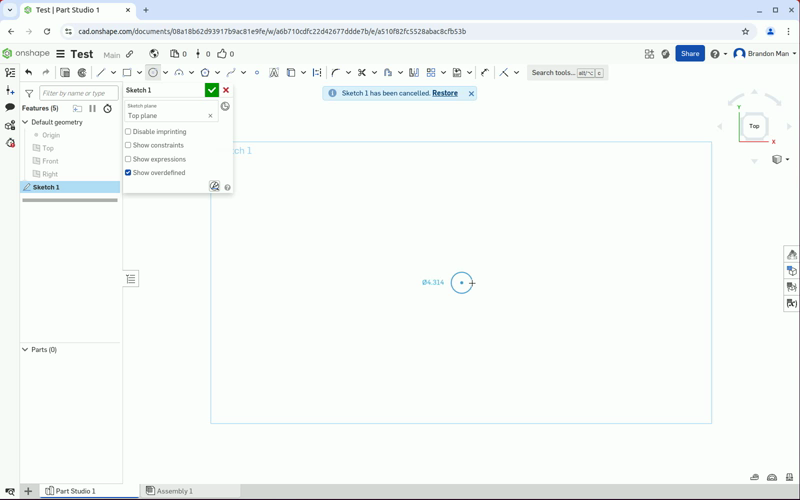
click(472, 282)
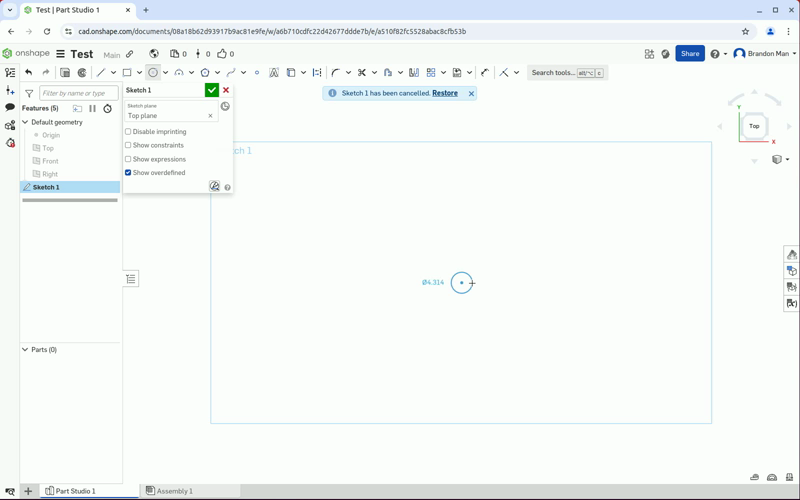
key(esc)
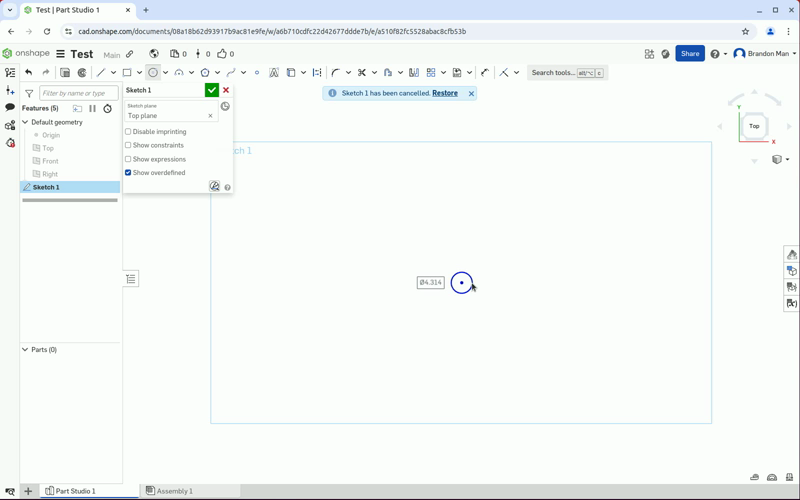
mouse_move(471, 284)
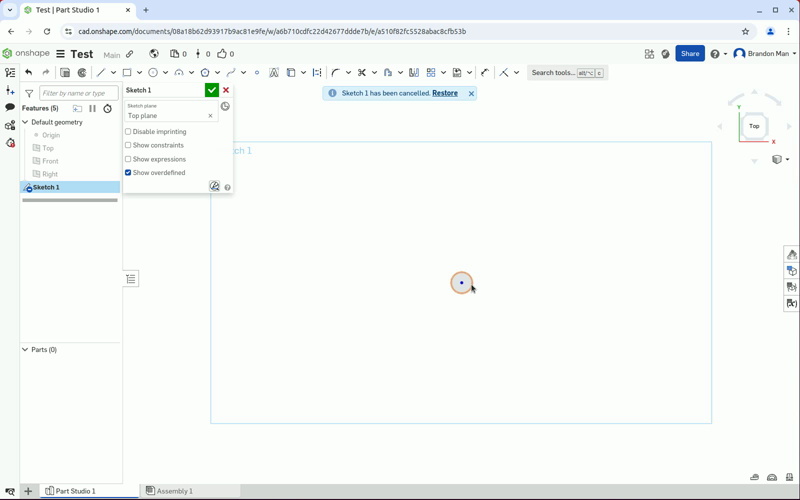
scroll(6)
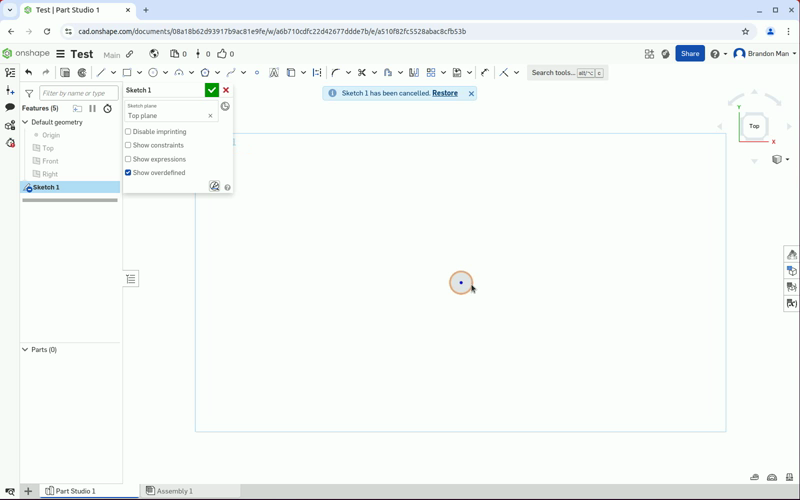
scroll(6)
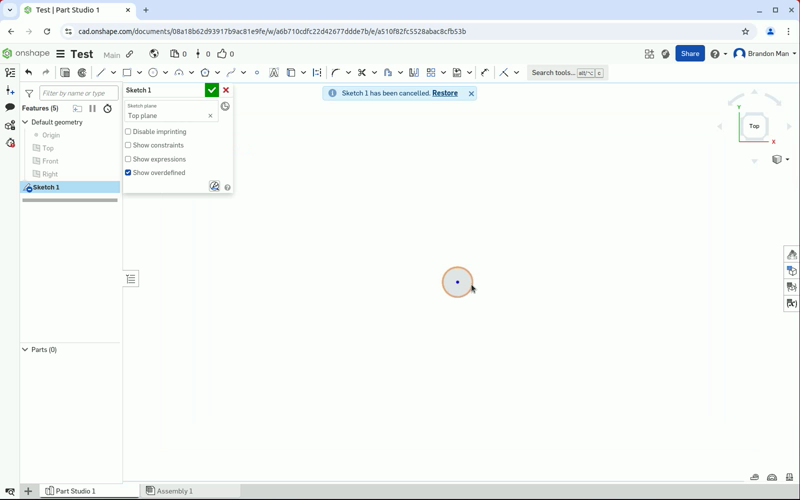
scroll(6)
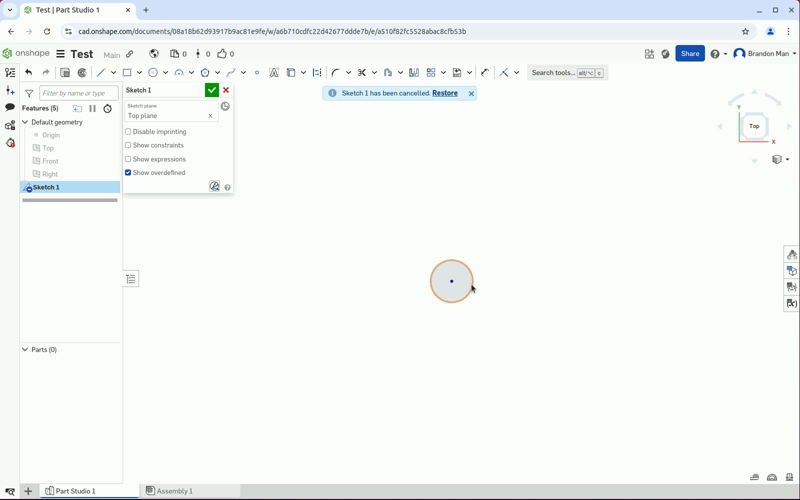
scroll(6)
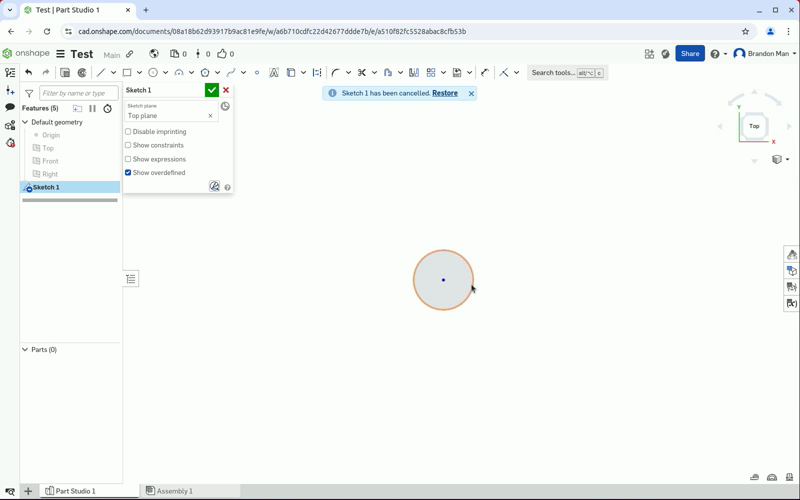
scroll(6)
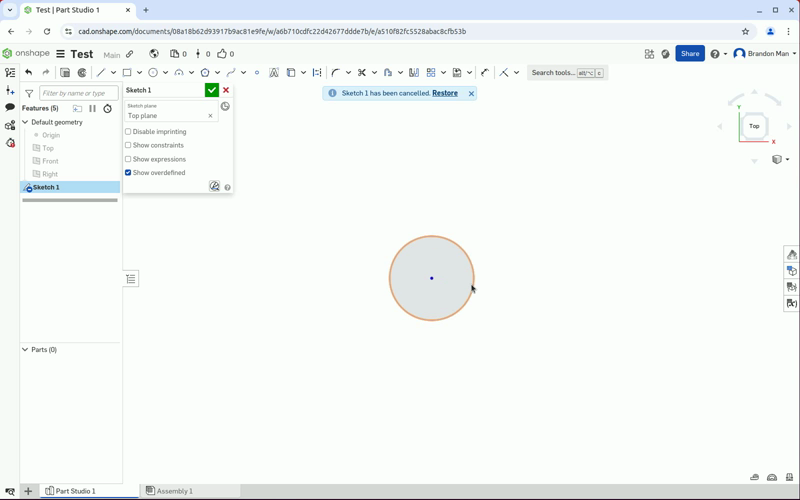
scroll(6)
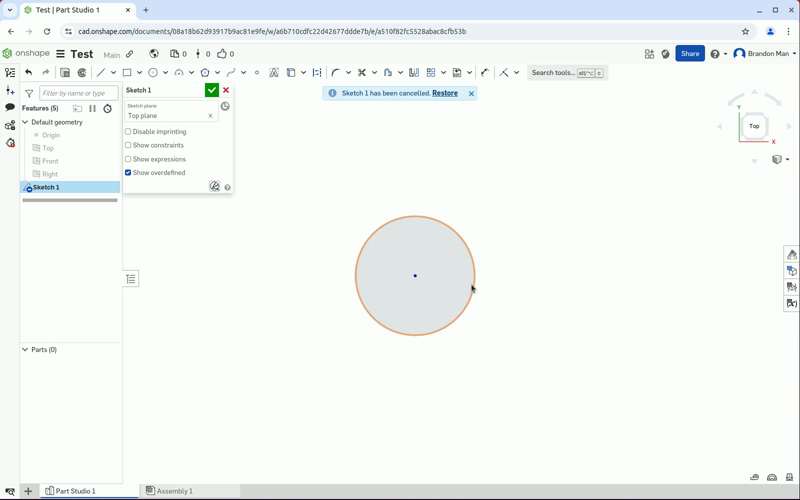
scroll(6)
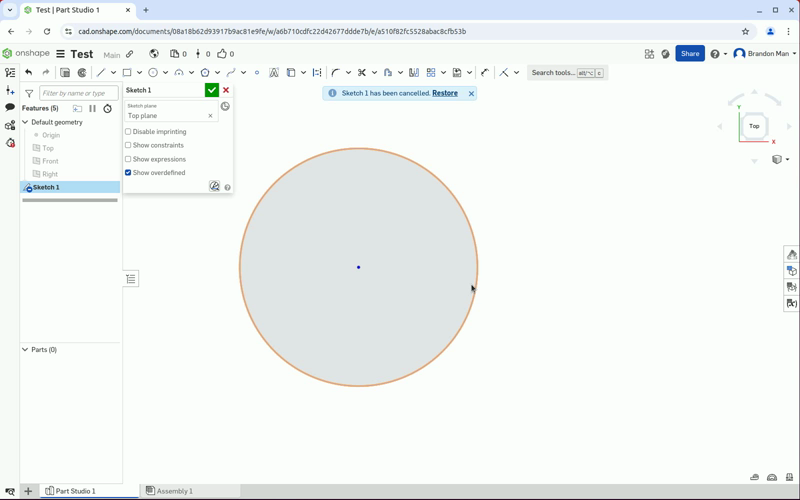
click(471, 284)
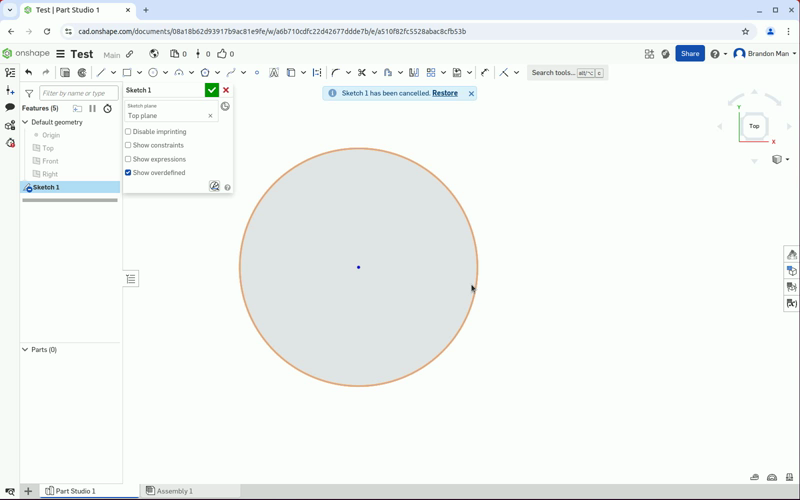
scroll(-6)
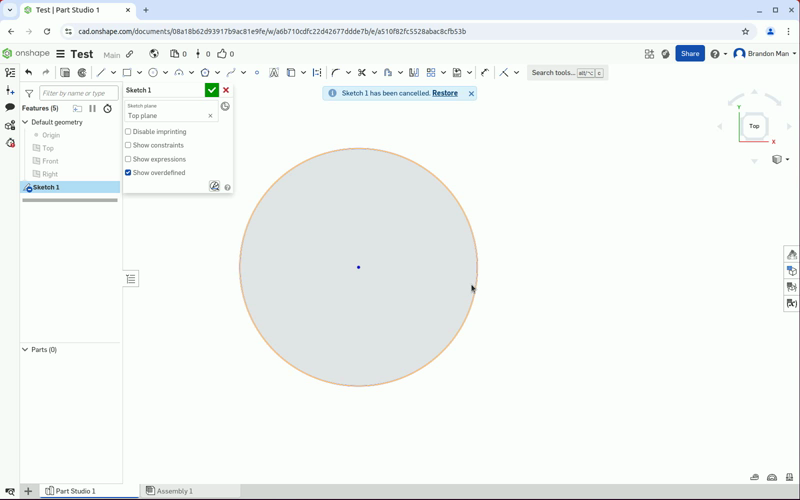
scroll(-6)
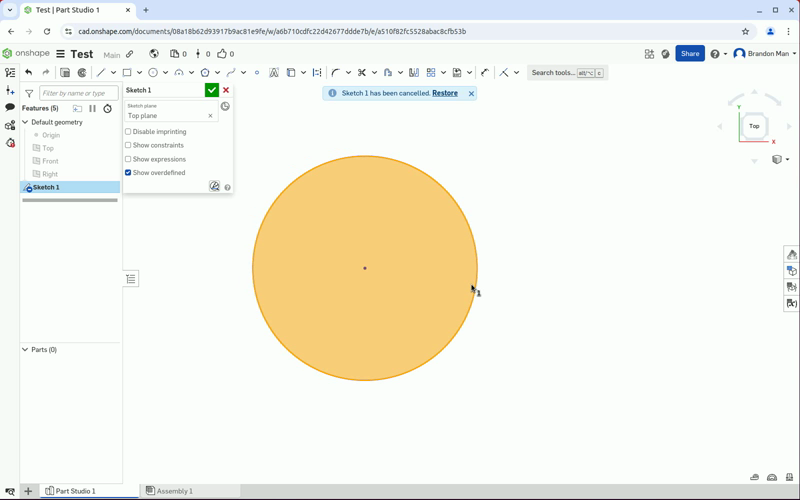
scroll(-6)
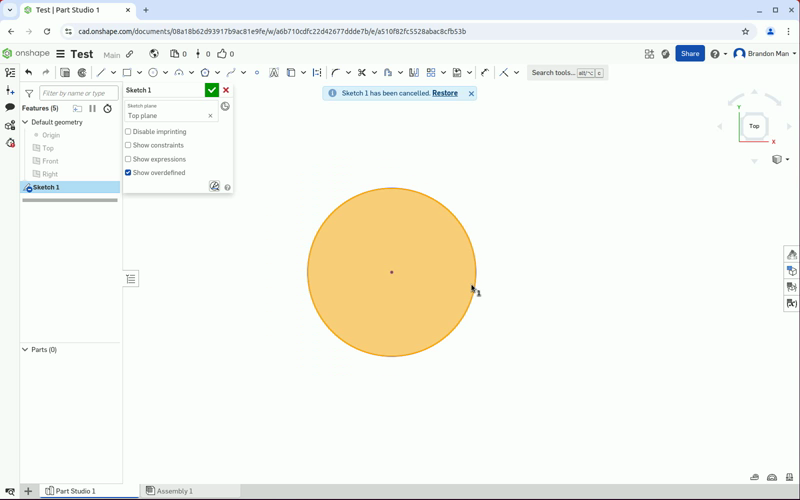
scroll(-6)
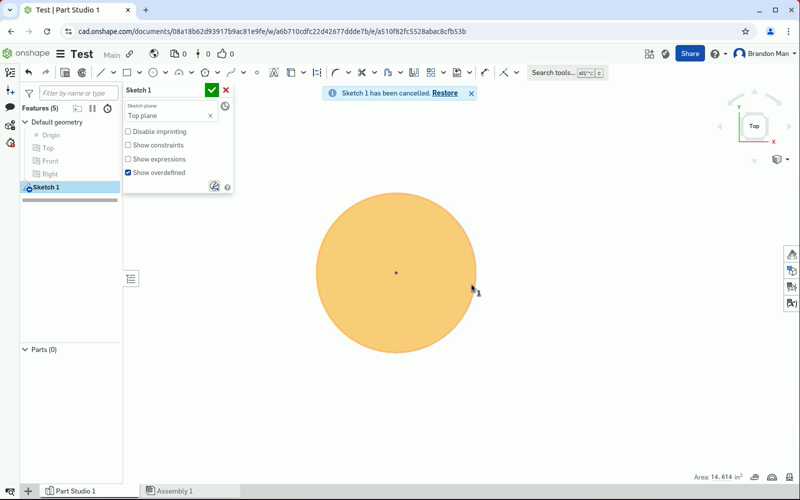
scroll(-6)
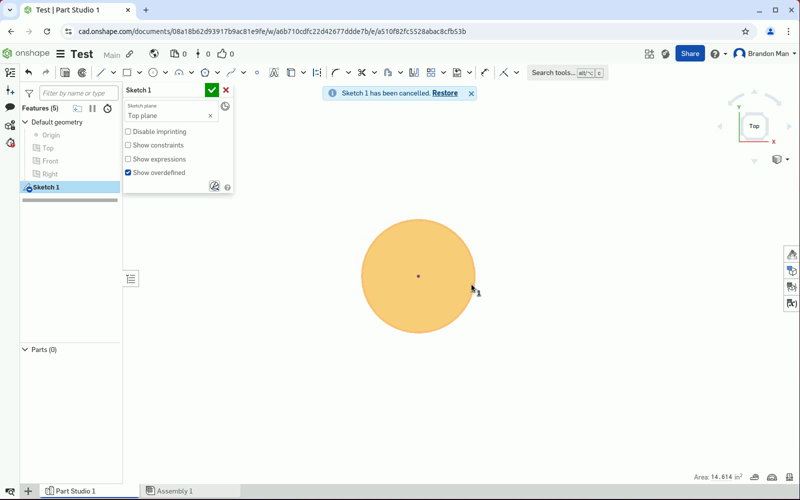
scroll(-6)
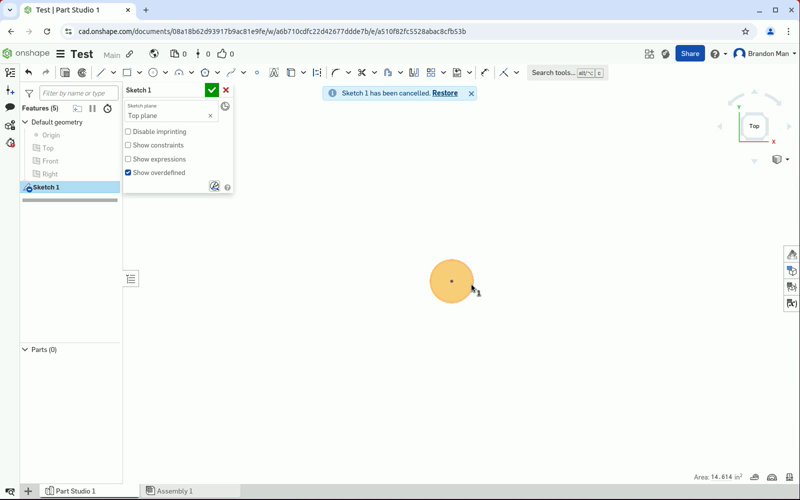
scroll(-6)
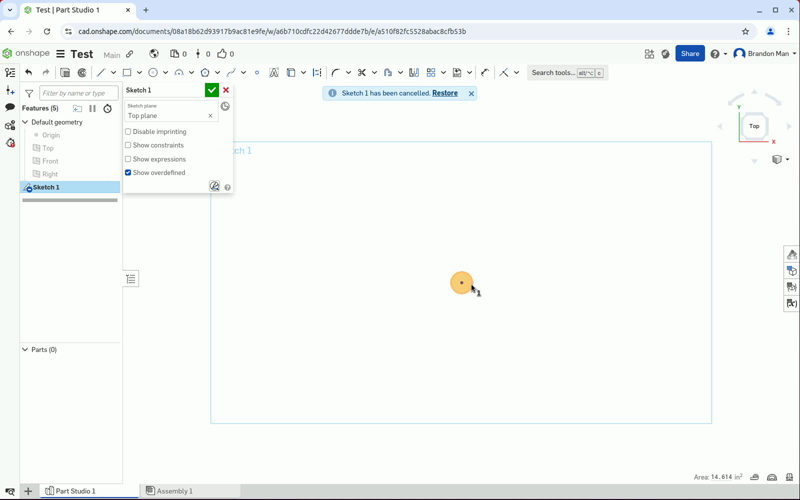
mouse_move(73, 352)
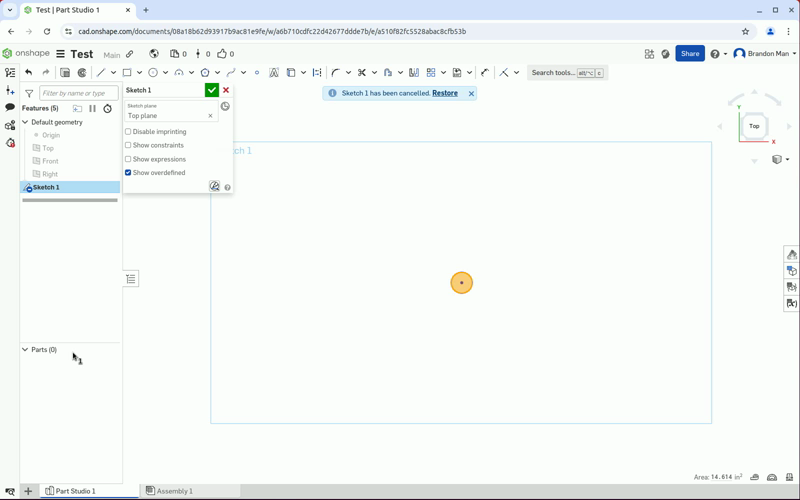
key(shift+y)
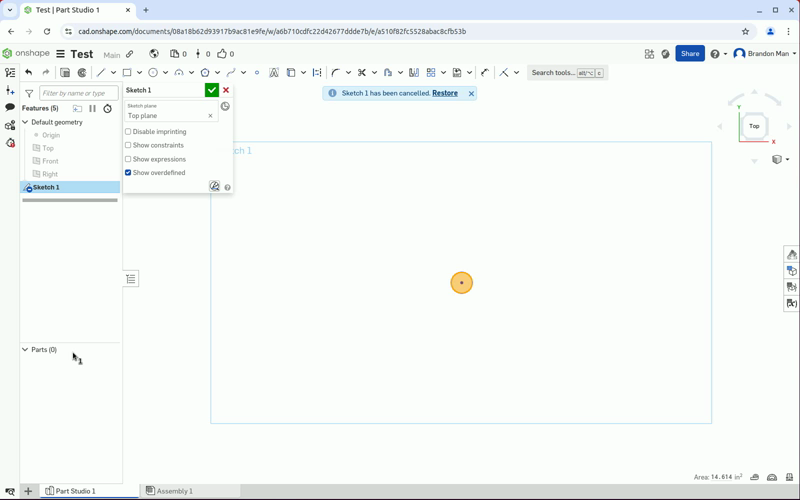
key(shift+e)
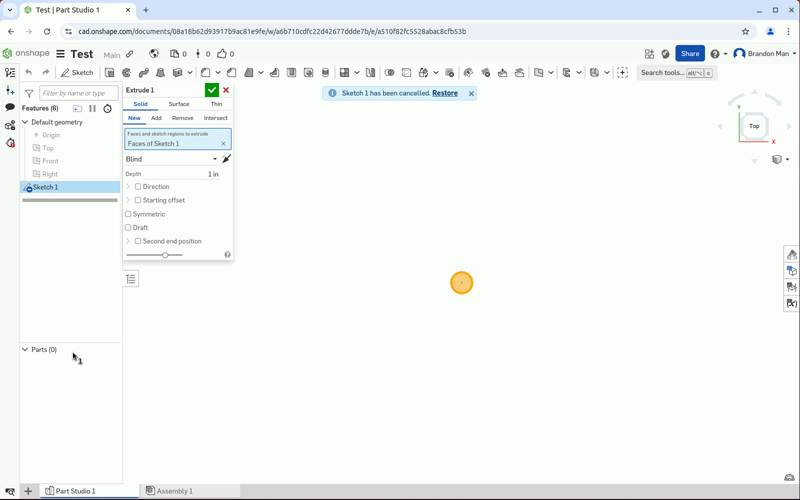
mouse_move(143, 106)
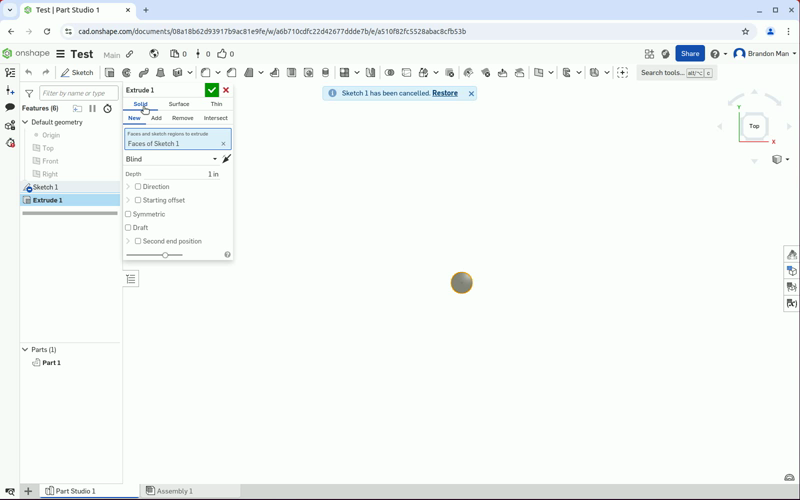
click(143, 106)
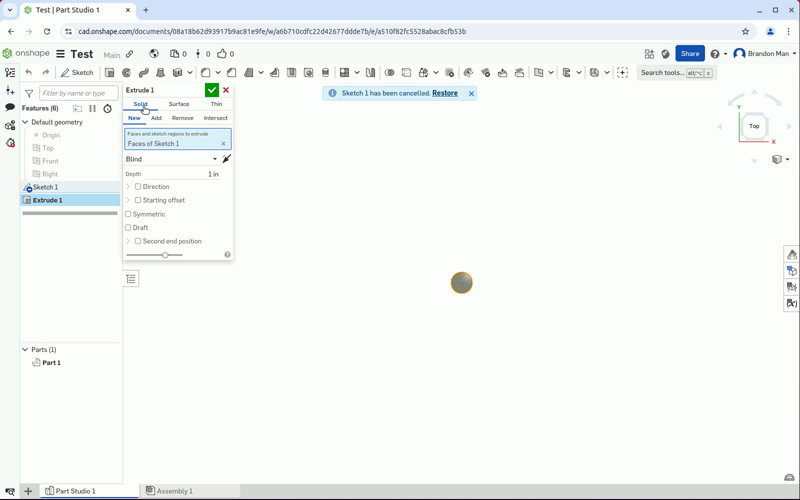
mouse_move(137, 120)
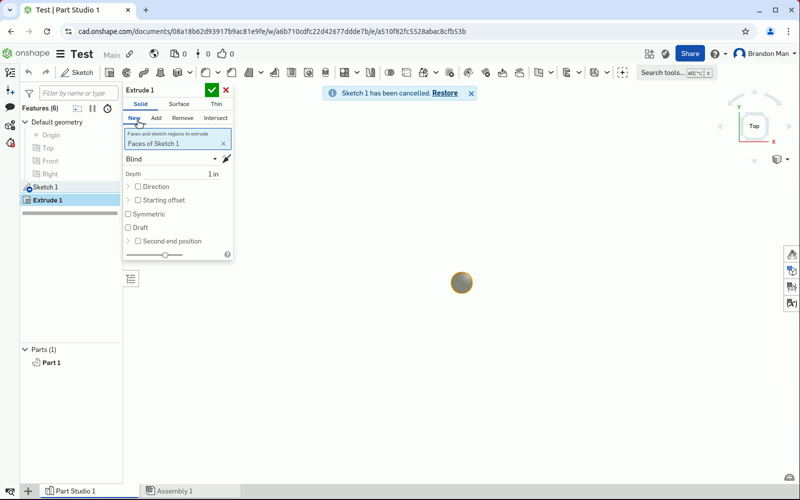
click(137, 120)
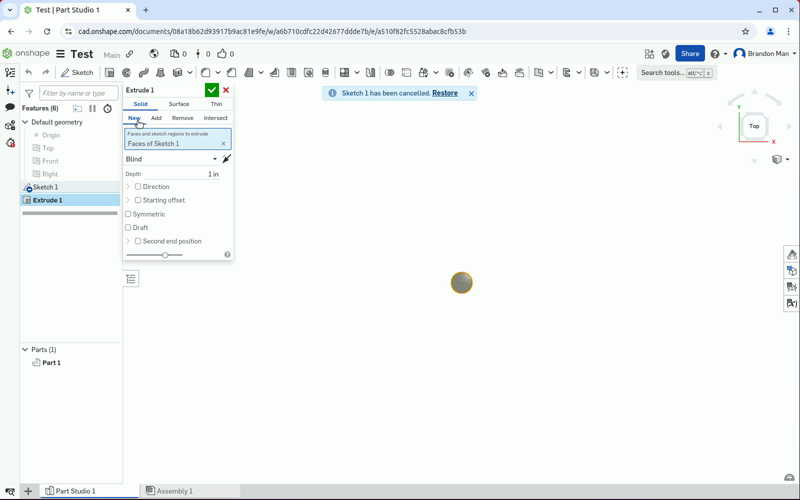
key(tab, 4)
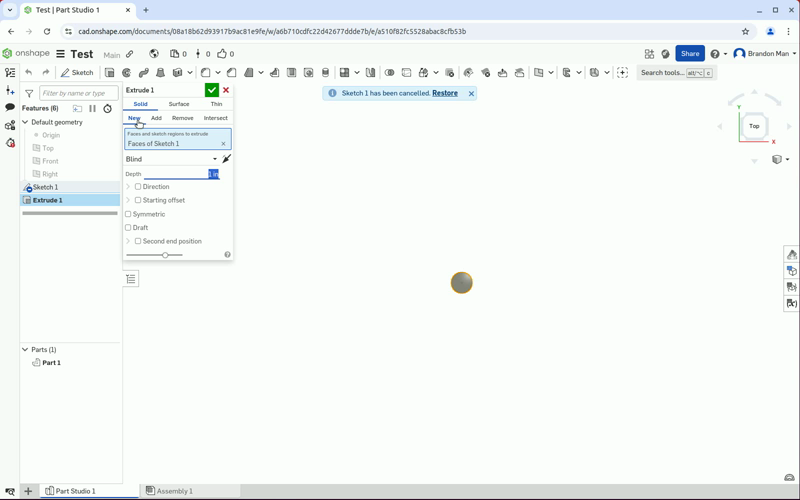
text(23.108)
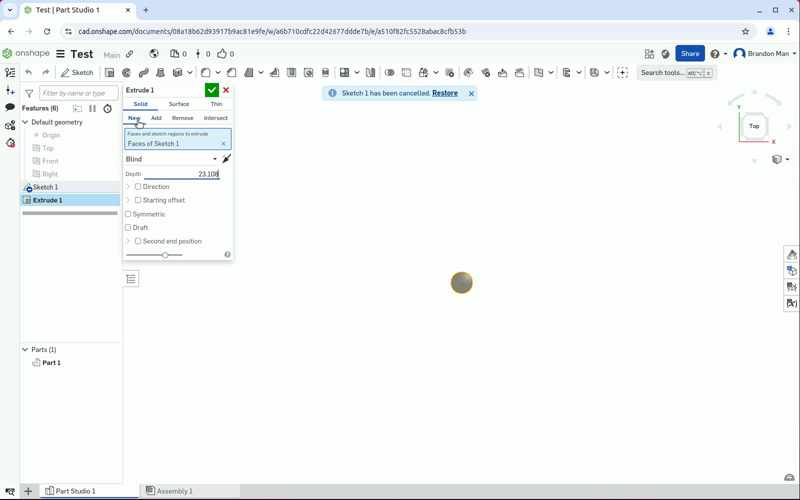
key(enter)
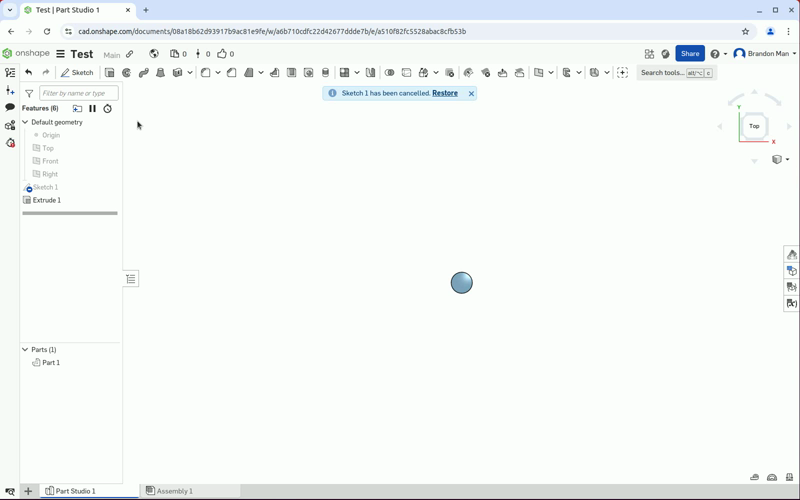
key(shift+h)
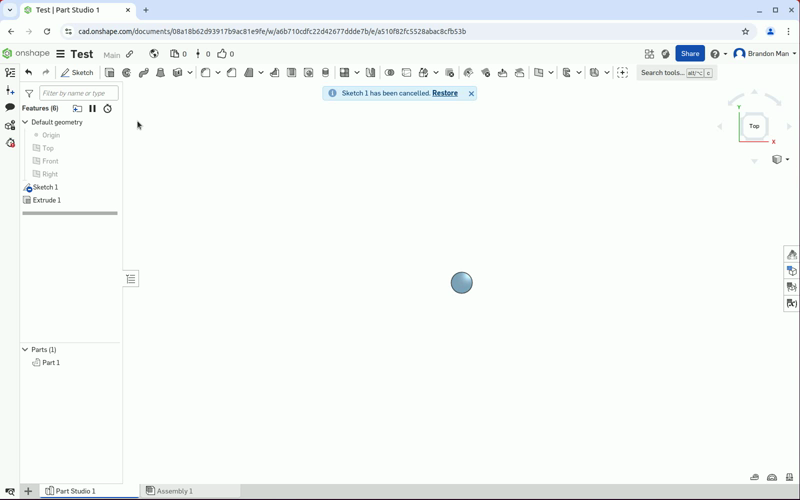
key(shift+h)
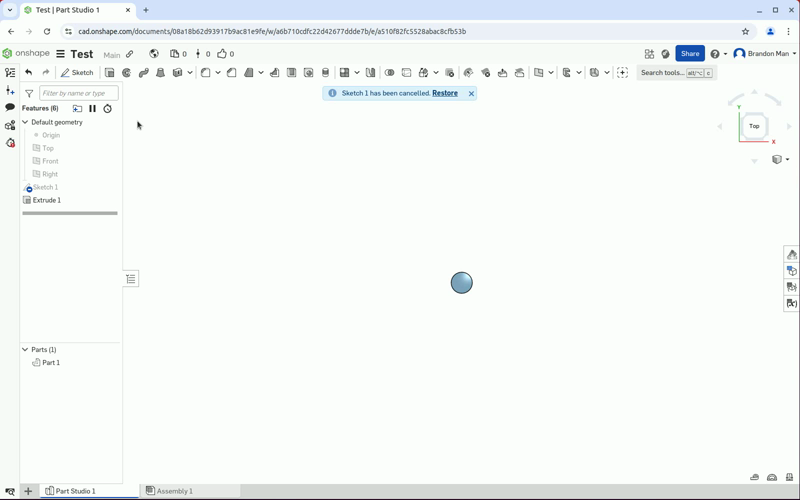
mouse_move(73, 189)
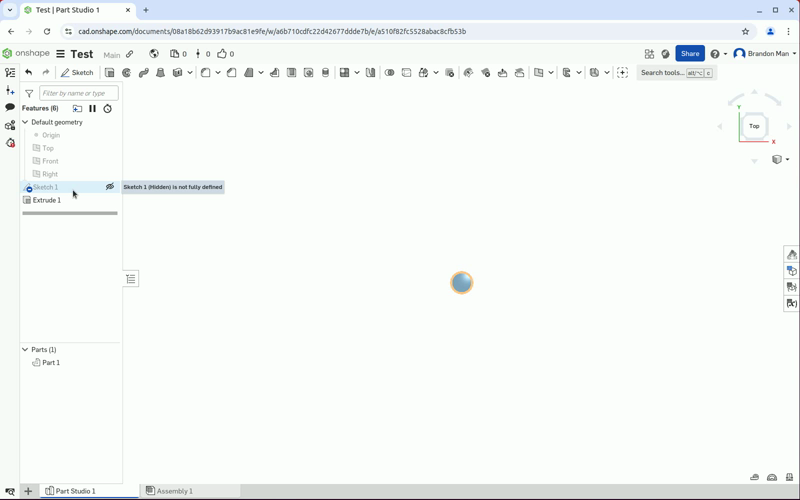
click(73, 189)
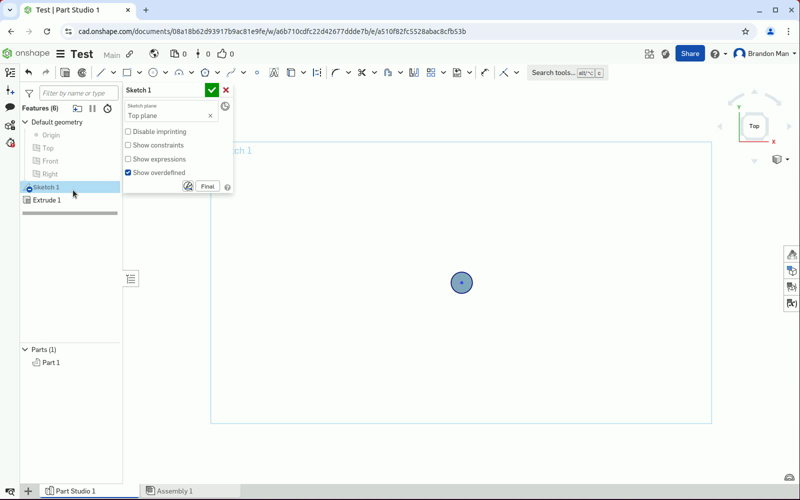
mouse_move(229, 92)
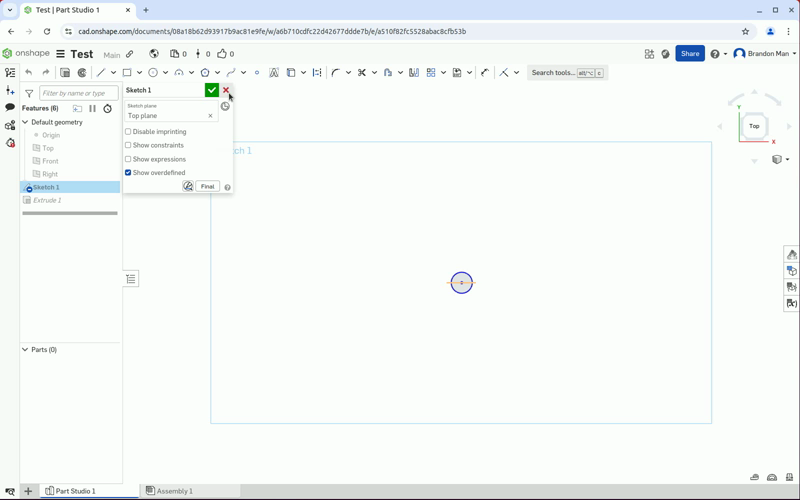
click(229, 92)
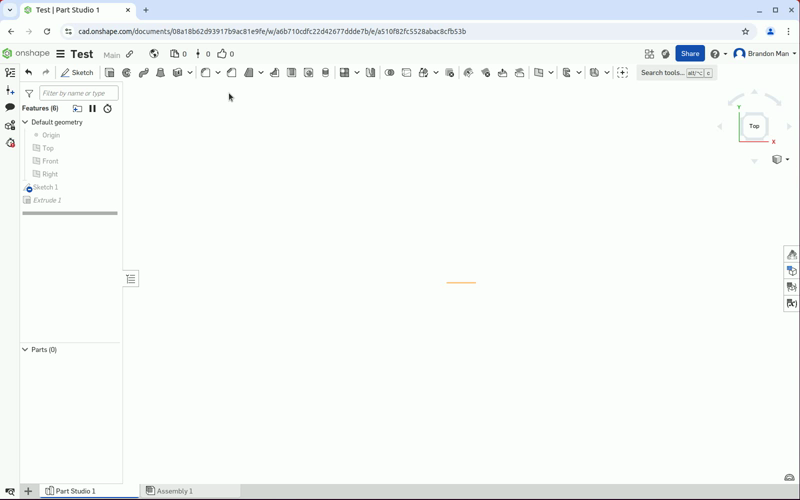
mouse_move(541, 75)
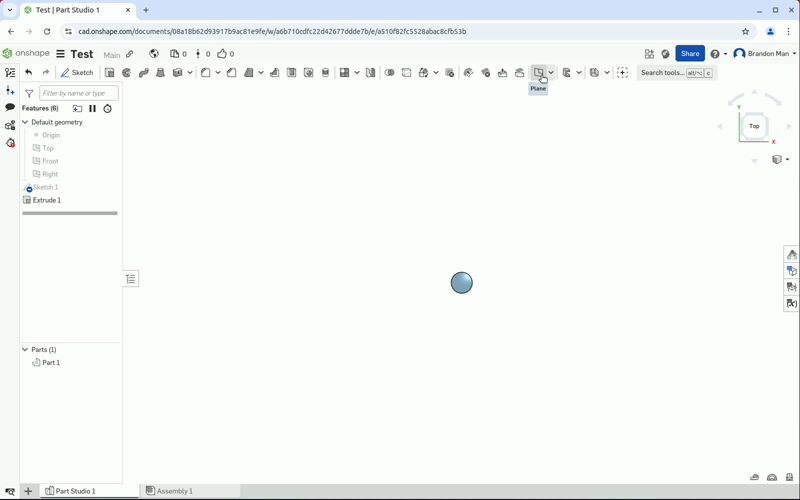
click(541, 75)
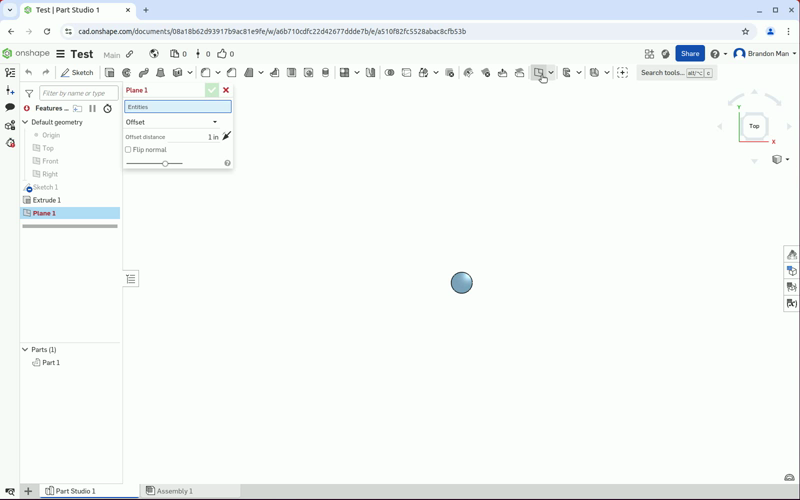
mouse_move(73, 150)
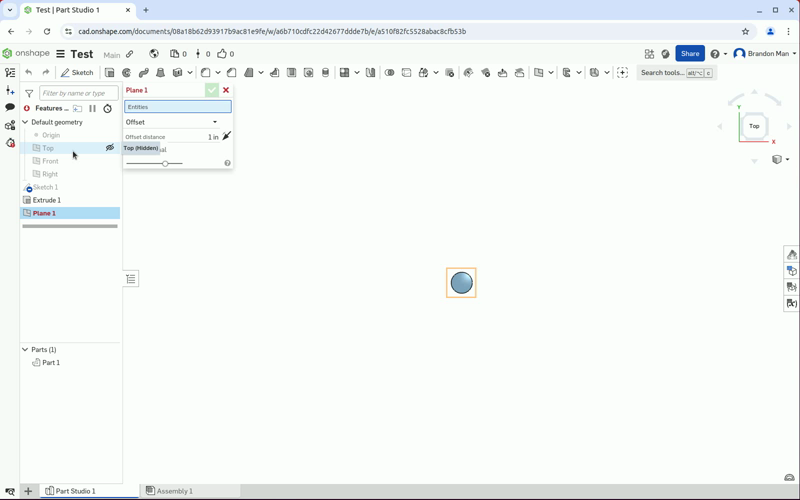
click(73, 150)
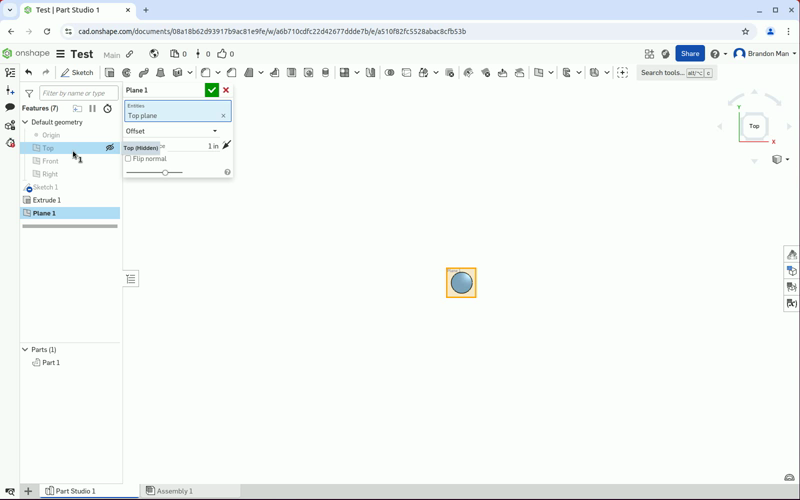
key(tab, 2)
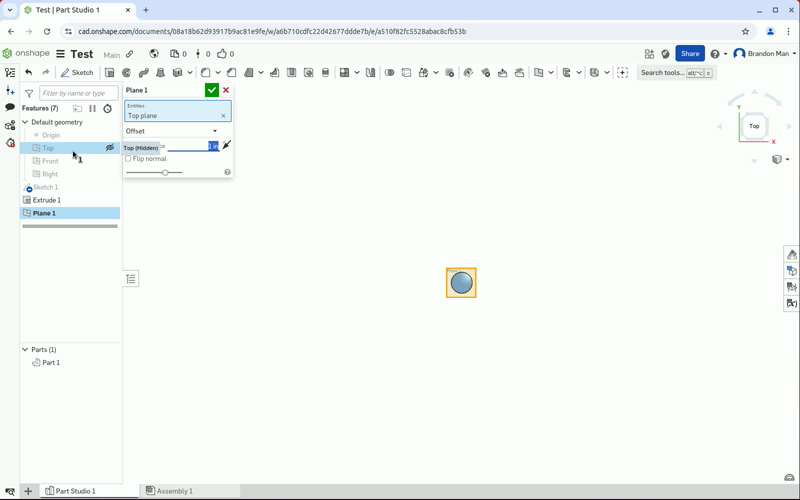
text(23.108)
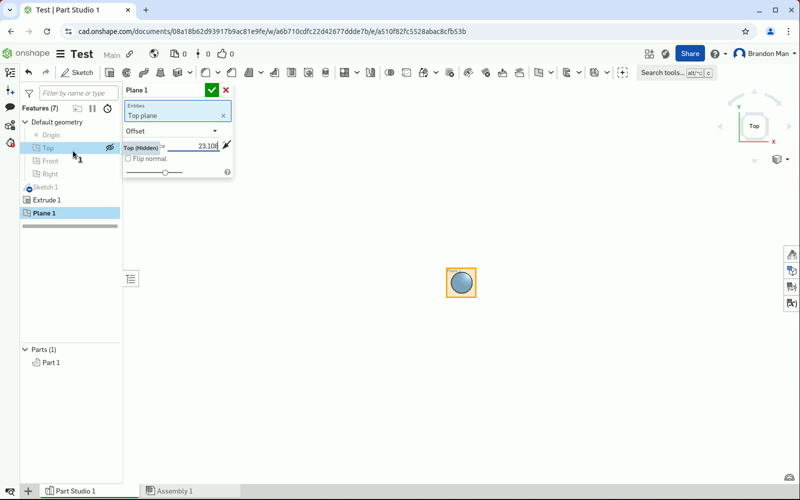
key(enter, 2)
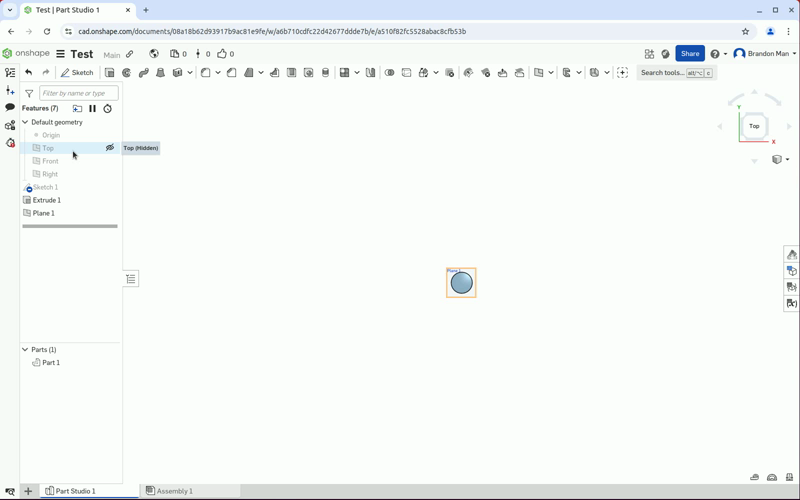
key(shift+s)
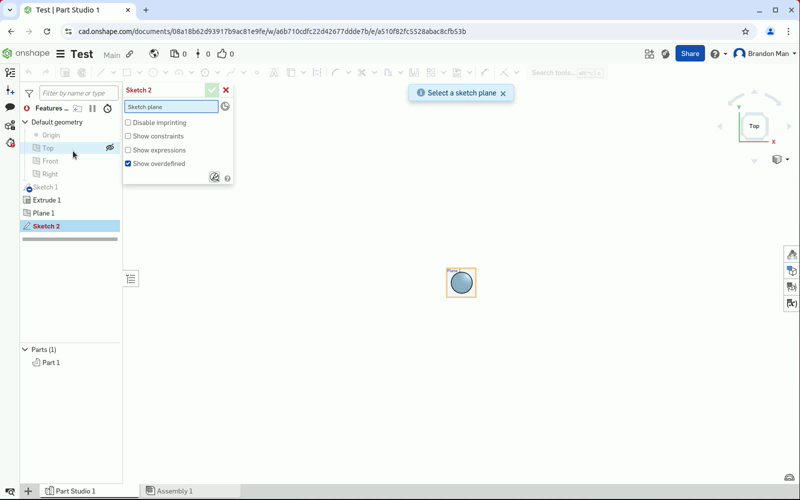
mouse_move(73, 215)
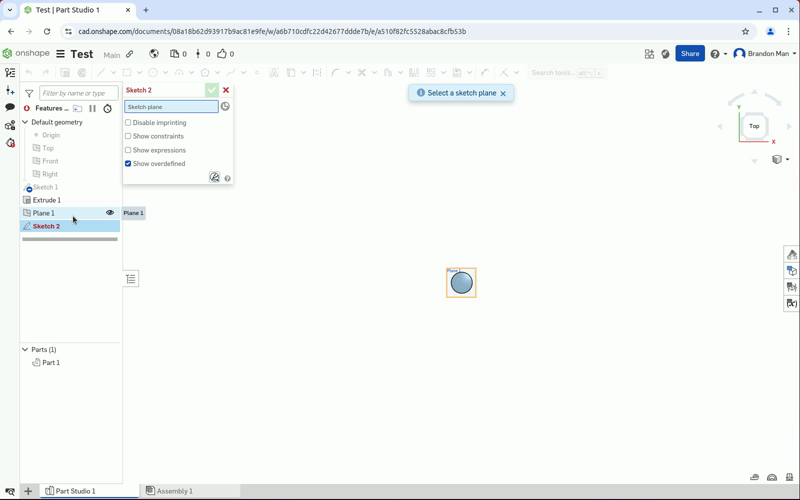
click(73, 215)
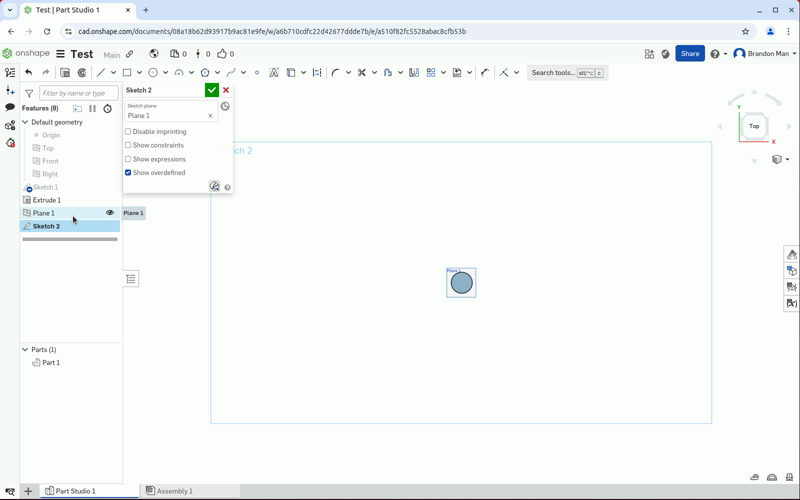
mouse_move(73, 352)
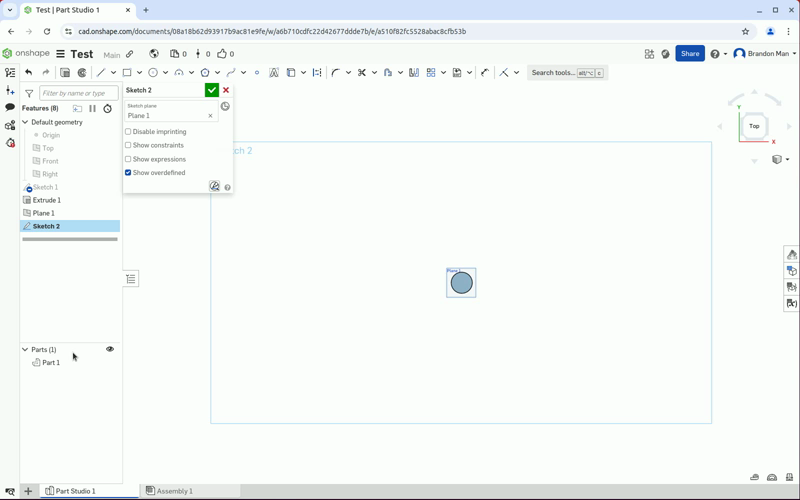
key(y)
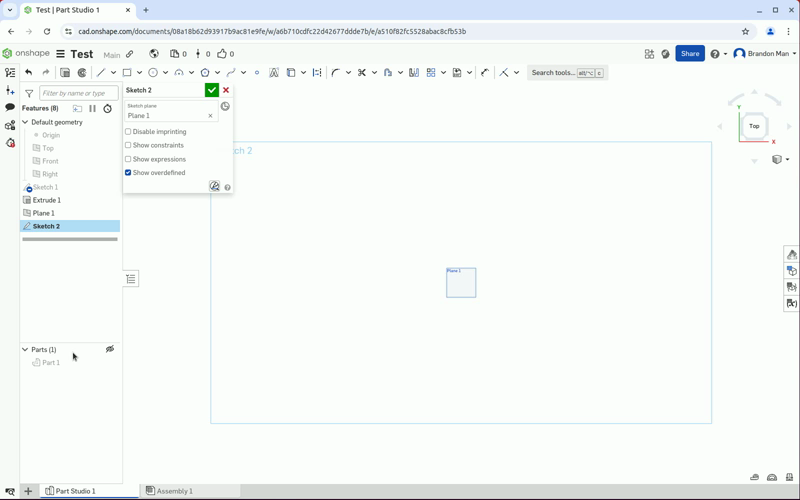
key(c)
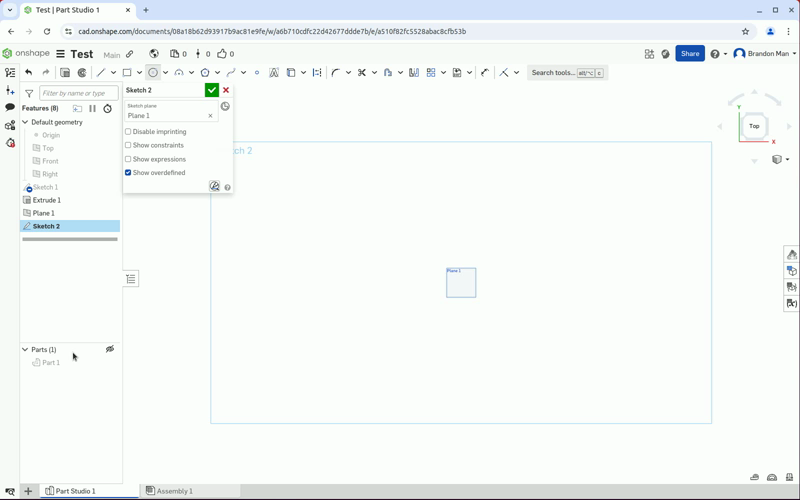
key_down(shift)
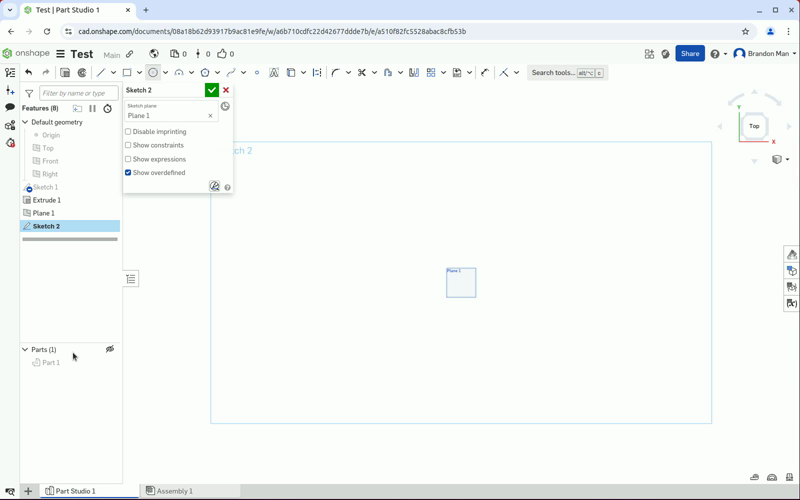
mouse_move(461, 282)
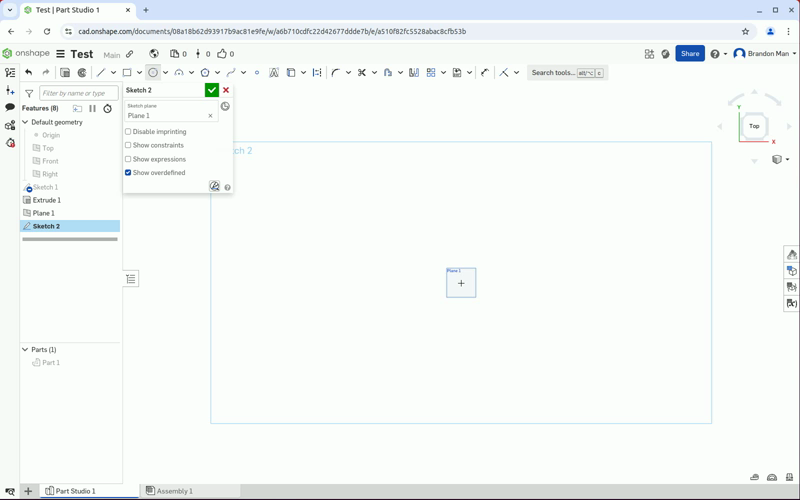
click(461, 282)
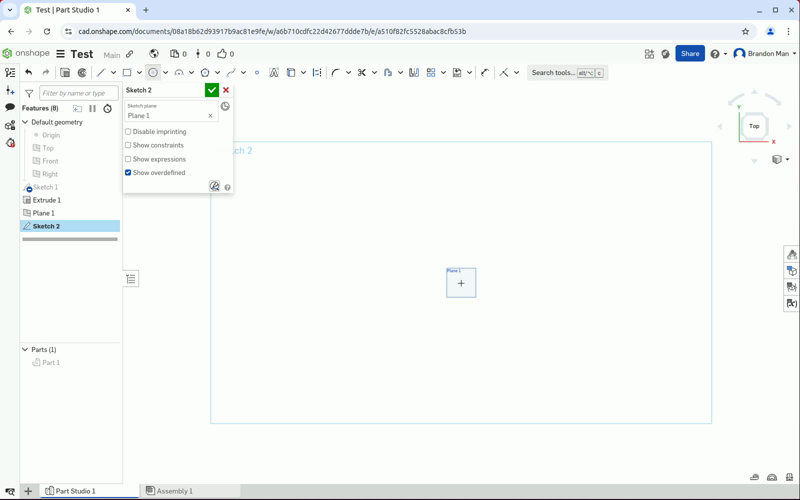
key_up(shift)
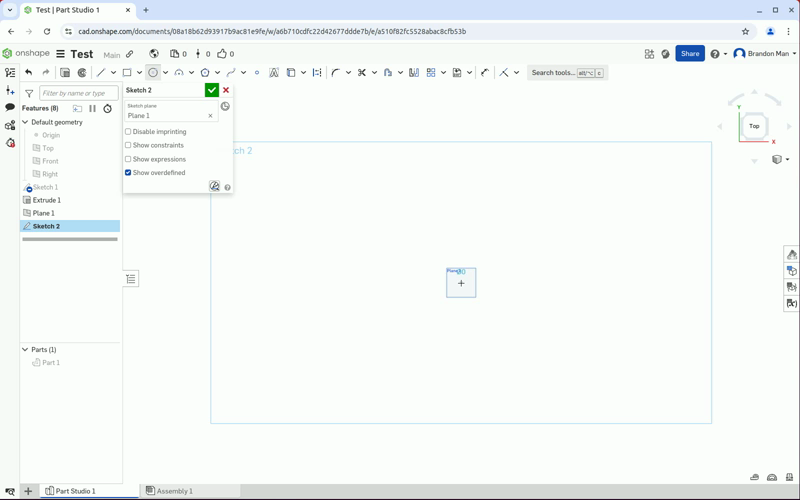
mouse_move(470, 282)
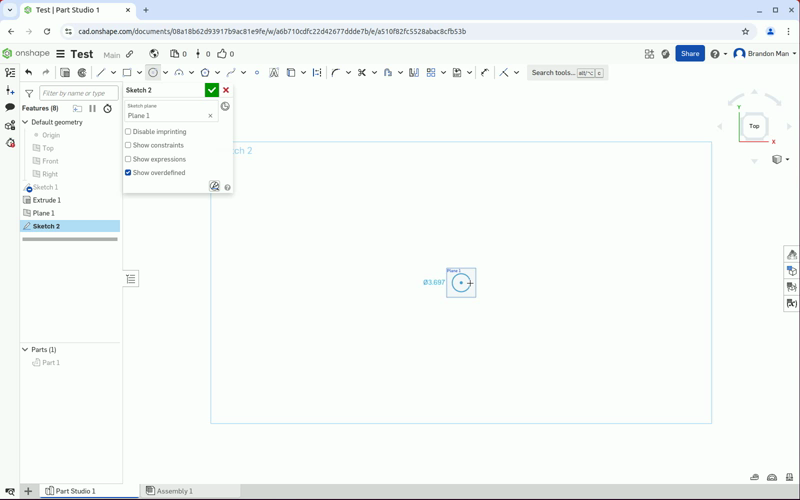
click(470, 282)
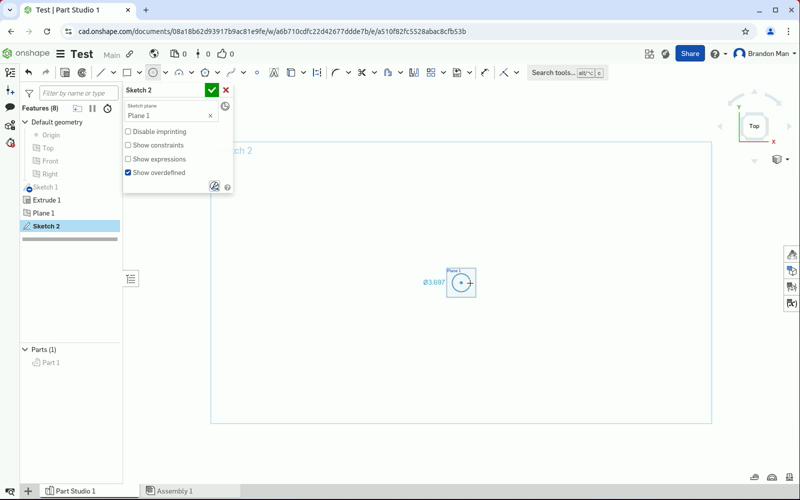
key(esc)
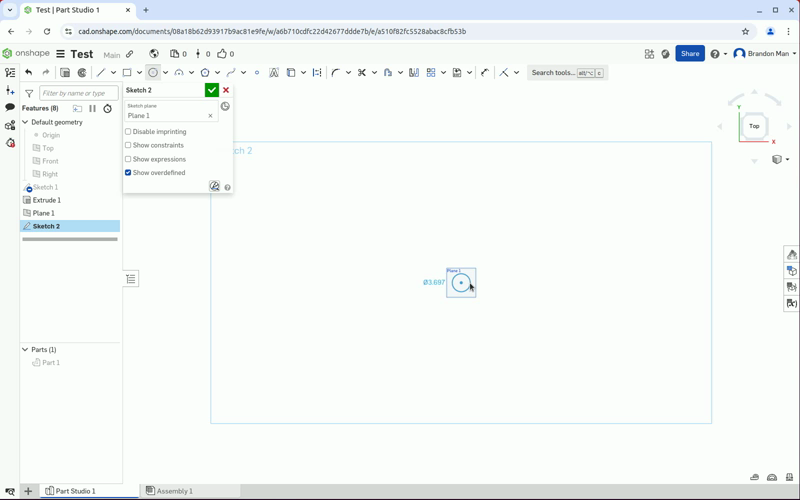
mouse_move(457, 279)
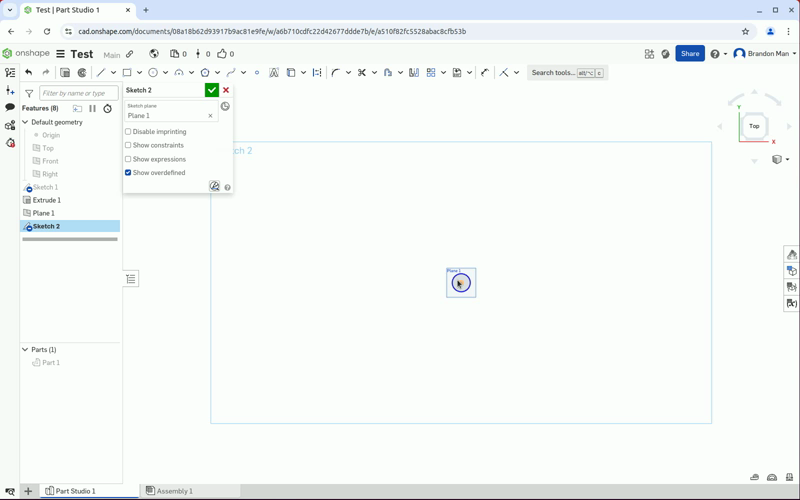
scroll(6)
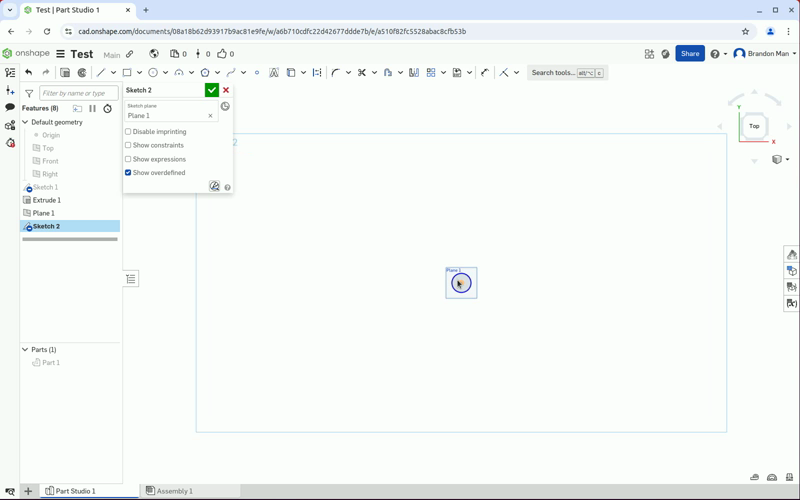
scroll(6)
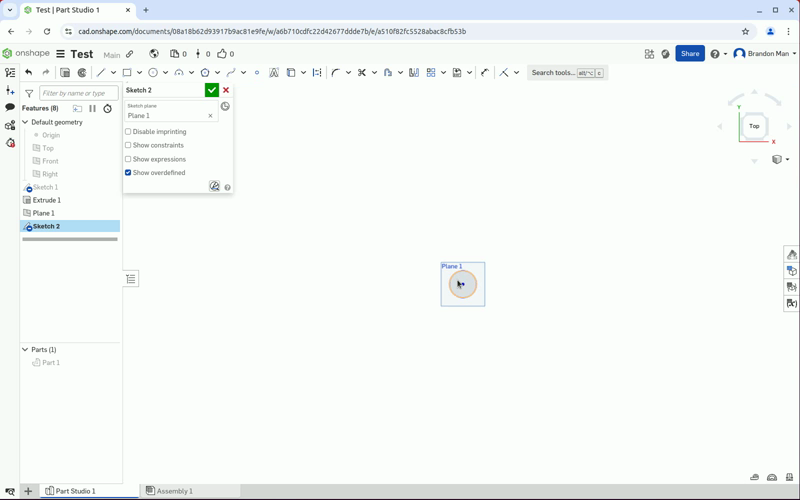
scroll(6)
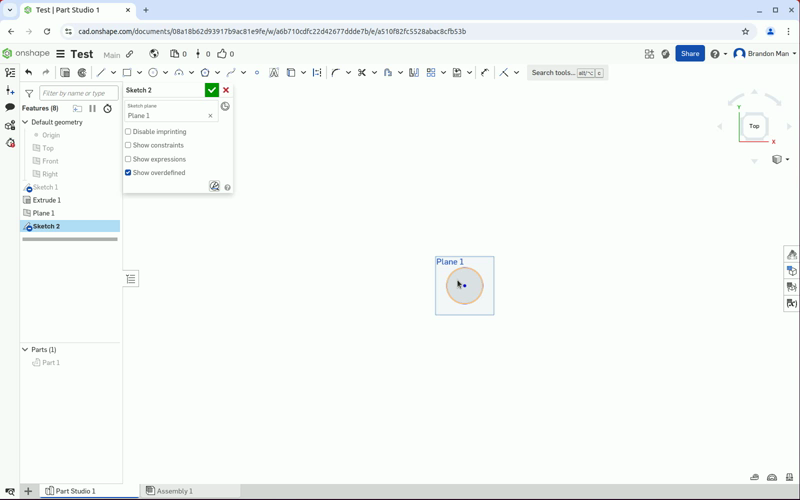
scroll(6)
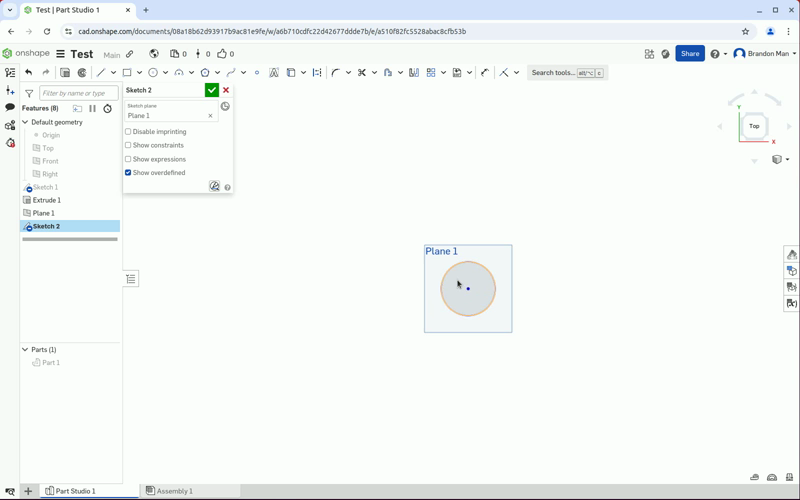
scroll(6)
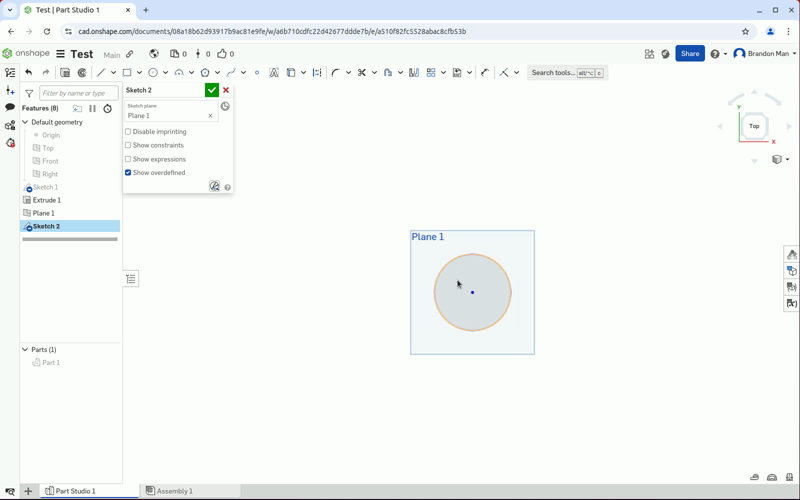
scroll(6)
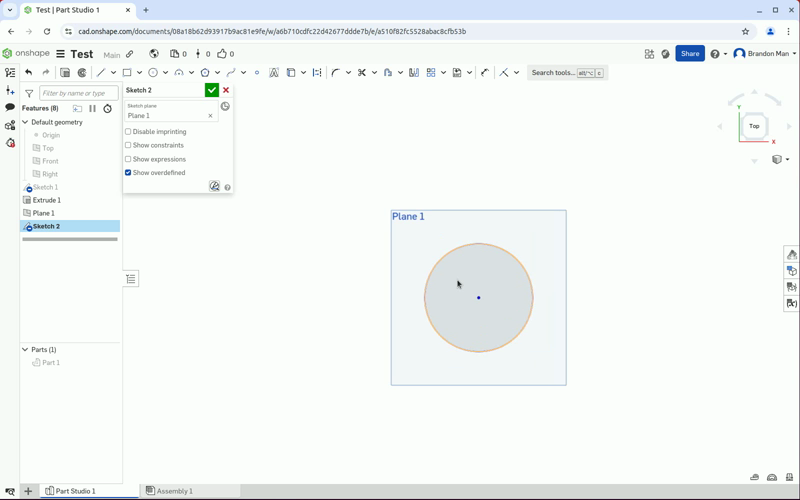
scroll(6)
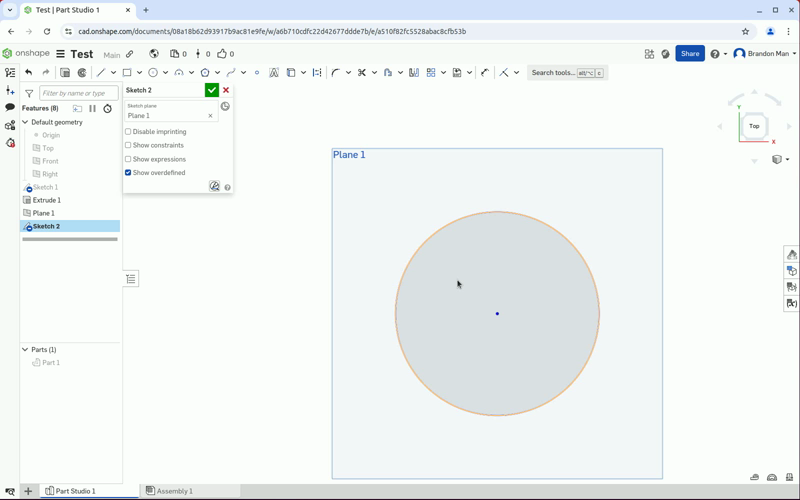
click(457, 279)
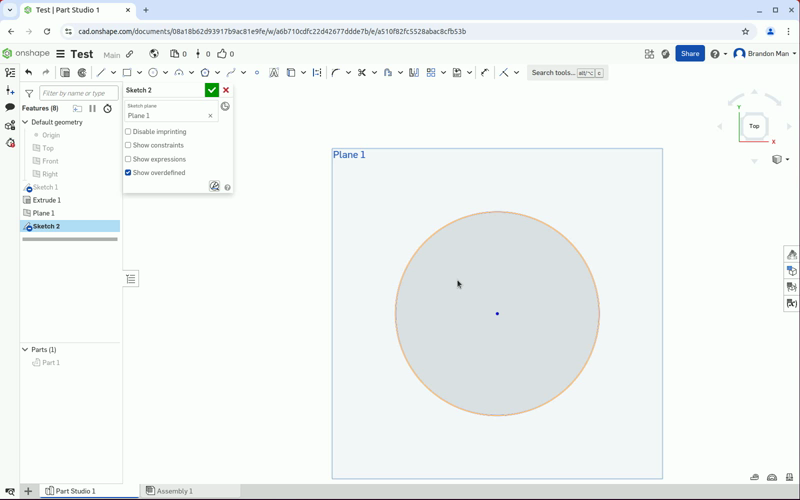
scroll(-6)
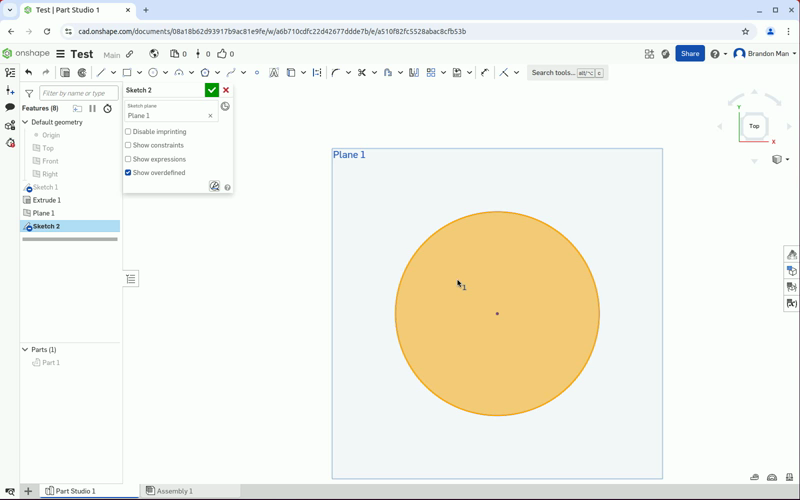
scroll(-6)
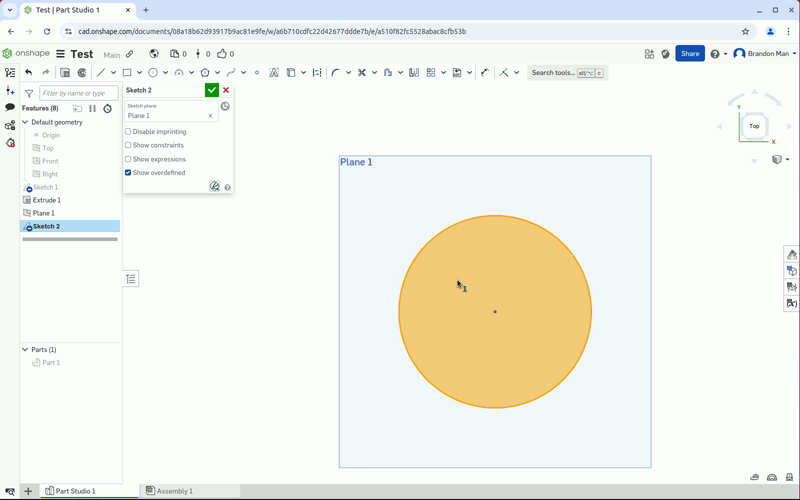
scroll(-6)
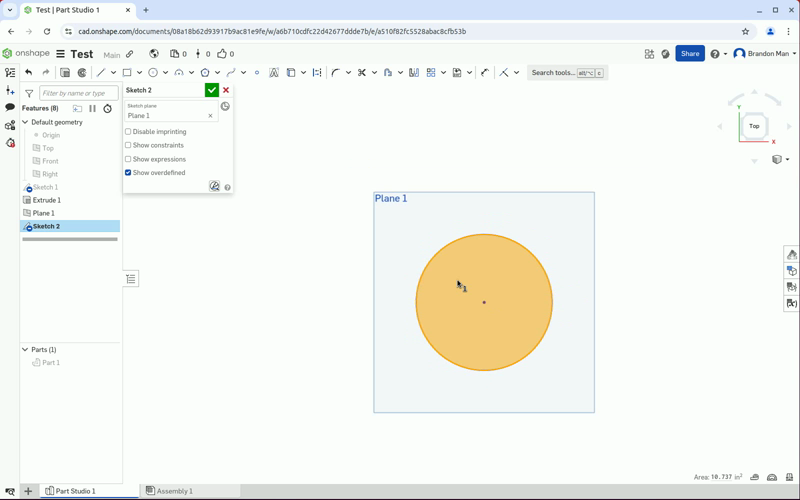
scroll(-6)
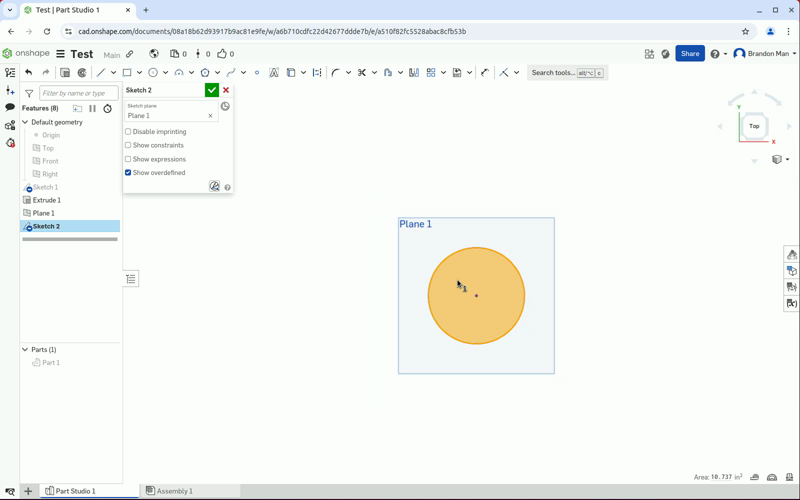
scroll(-6)
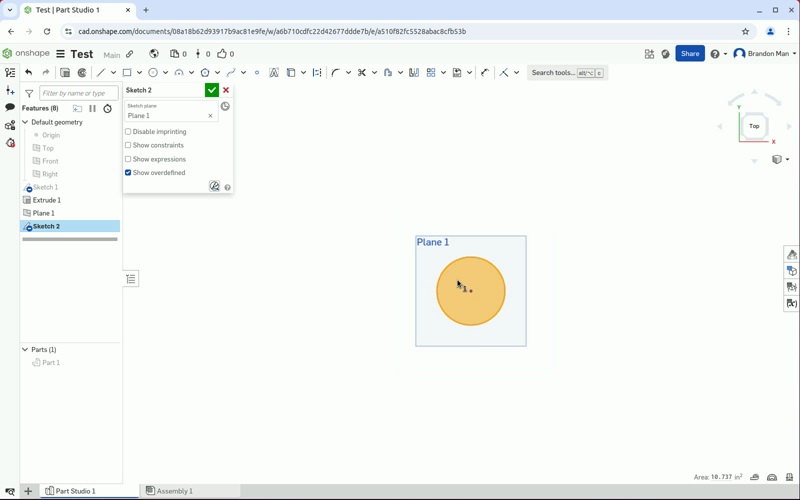
scroll(-6)
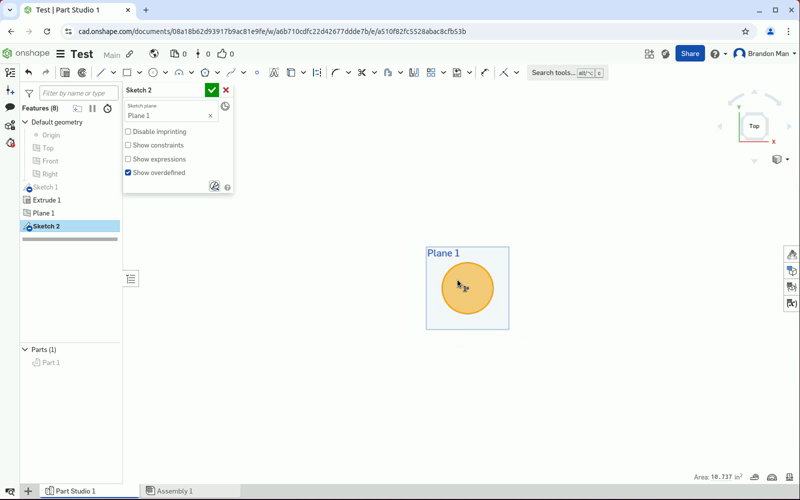
scroll(-6)
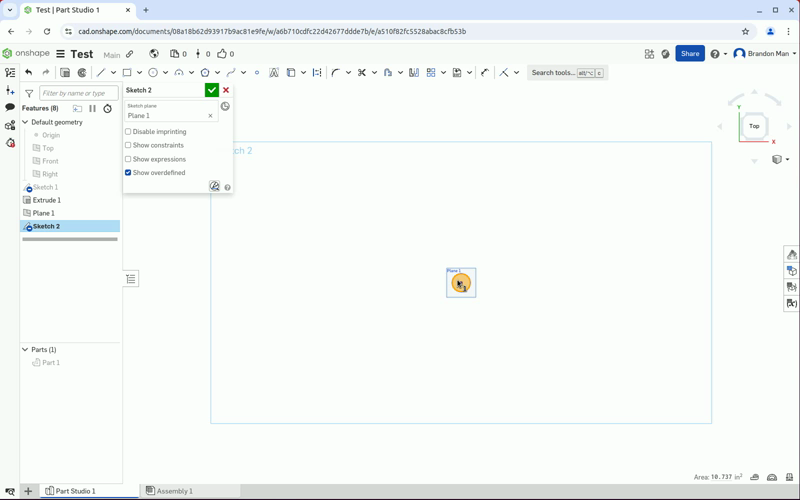
mouse_move(73, 352)
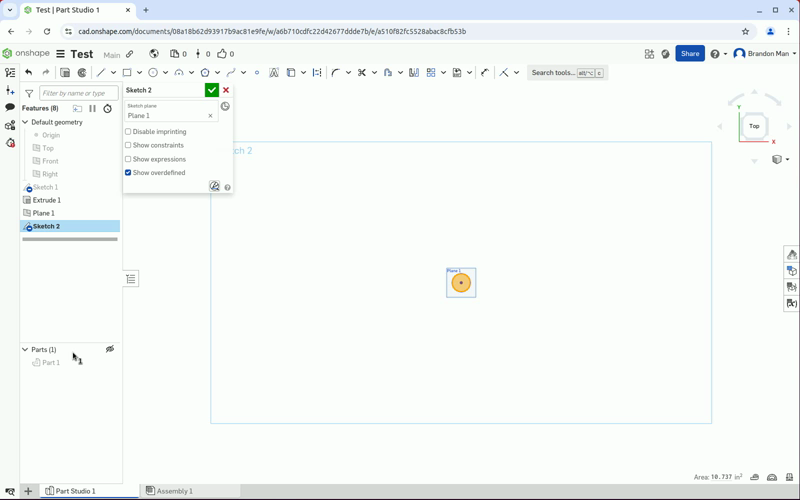
key(shift+y)
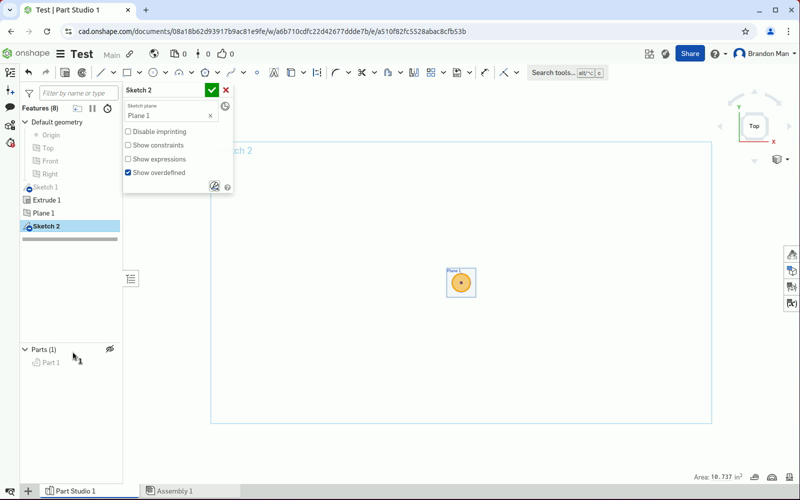
key(shift+e)
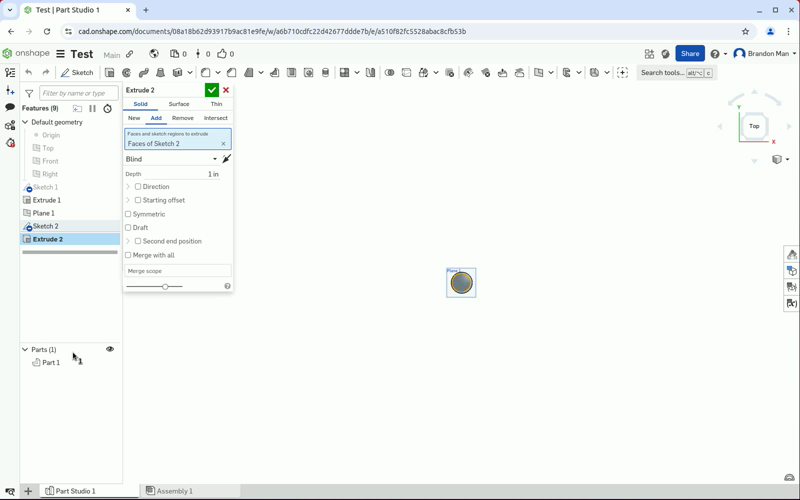
mouse_move(143, 106)
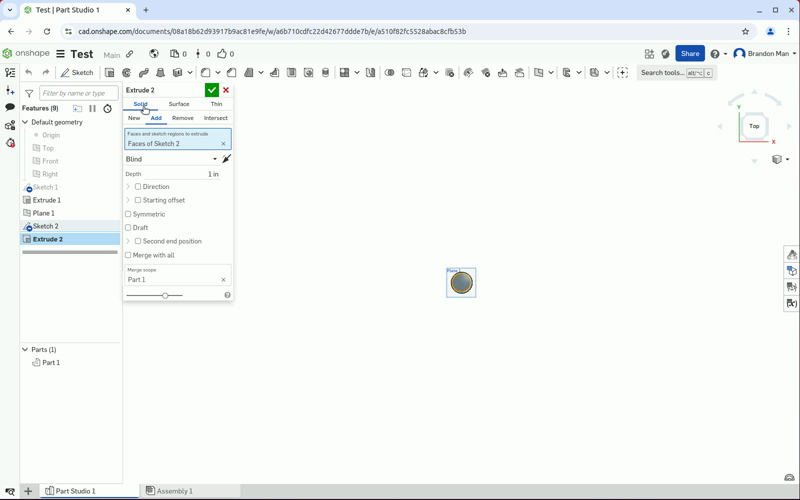
click(143, 106)
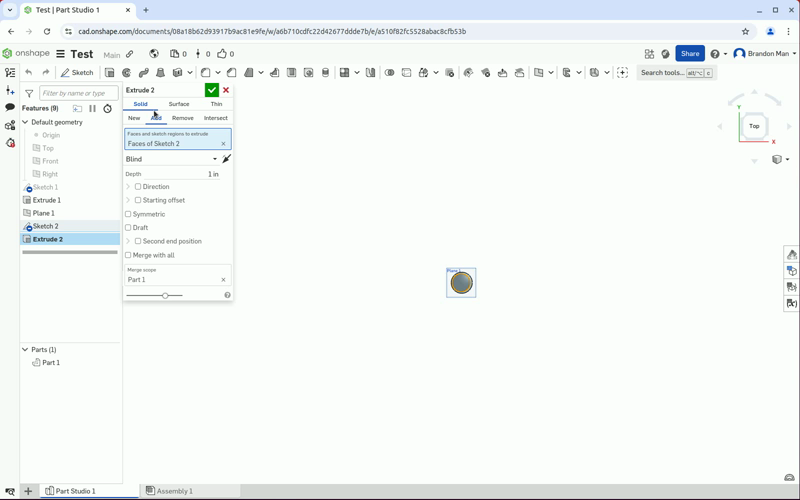
mouse_move(186, 120)
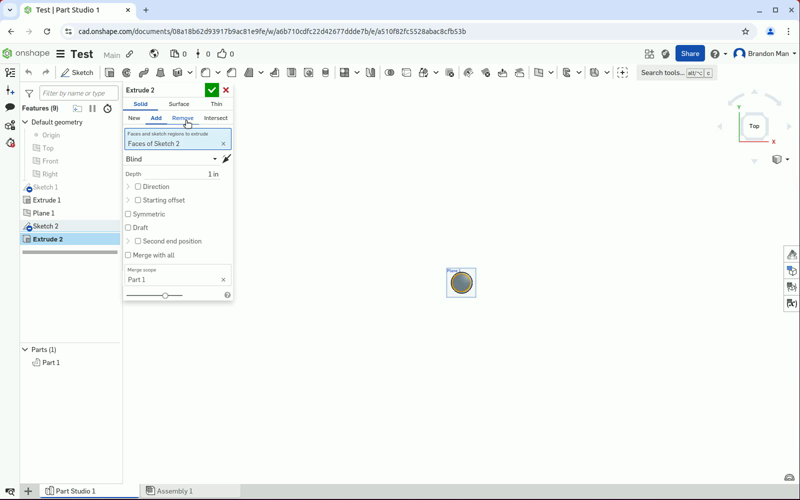
click(186, 120)
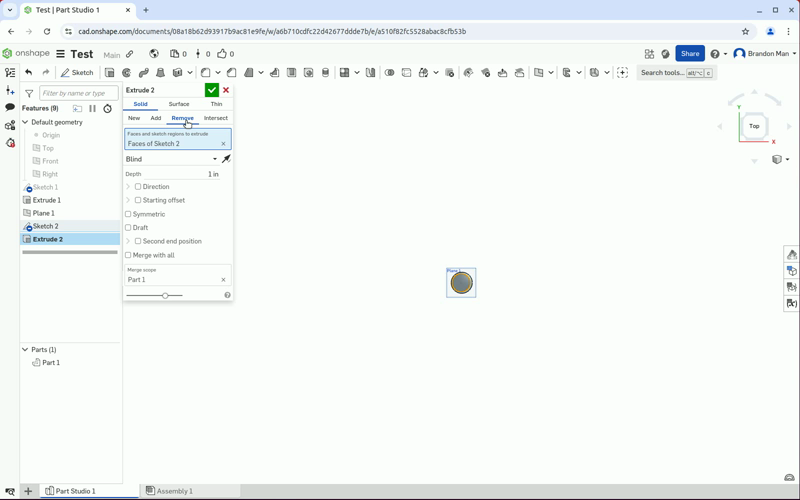
key(tab, 4)
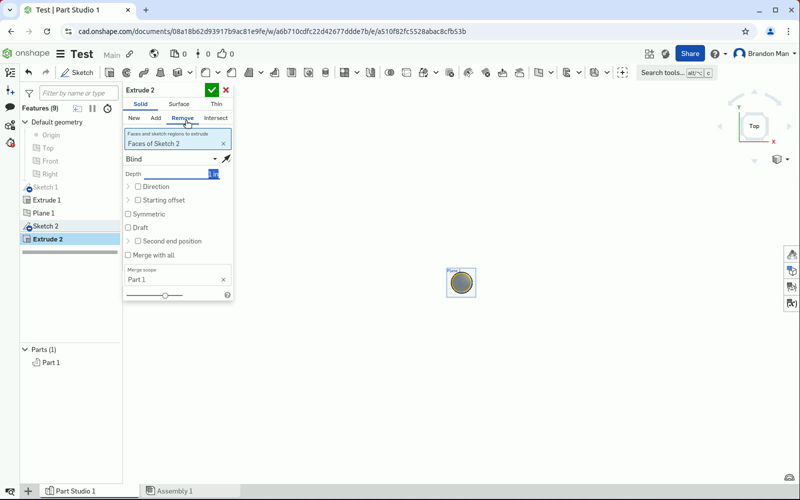
text(22.868)
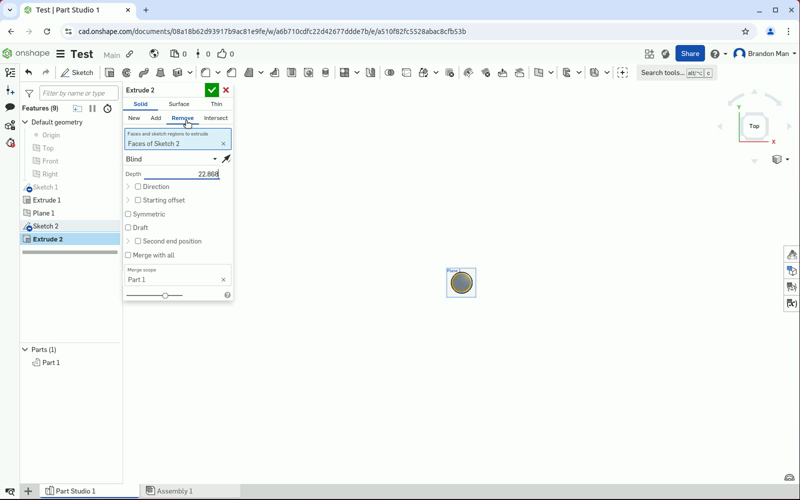
key(tab, 6)
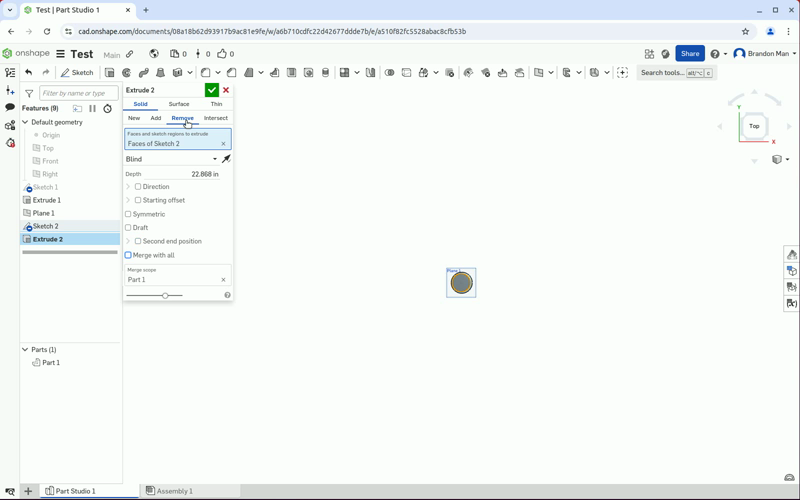
key(space)
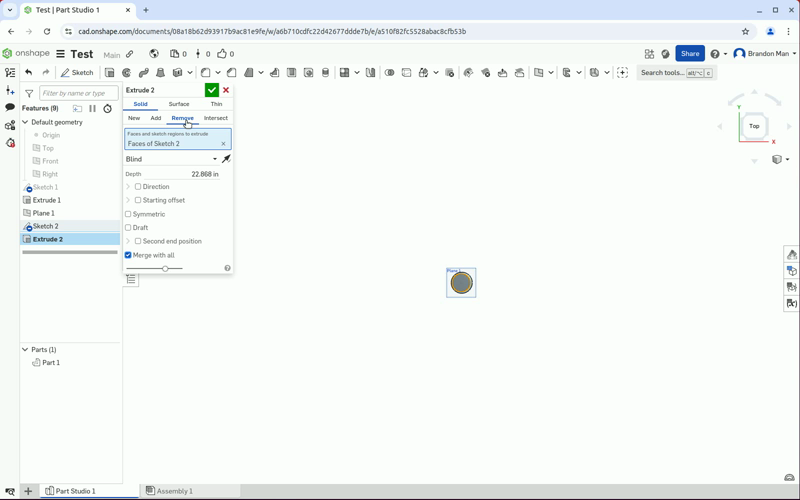
key(enter)
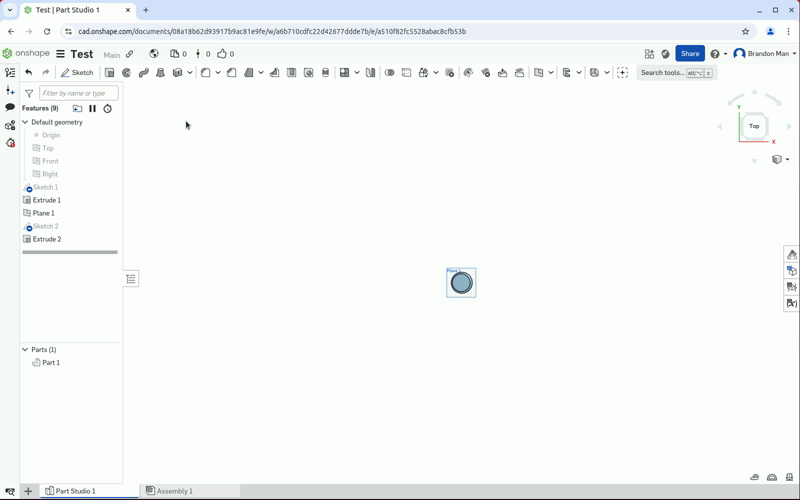
key(shift+h)
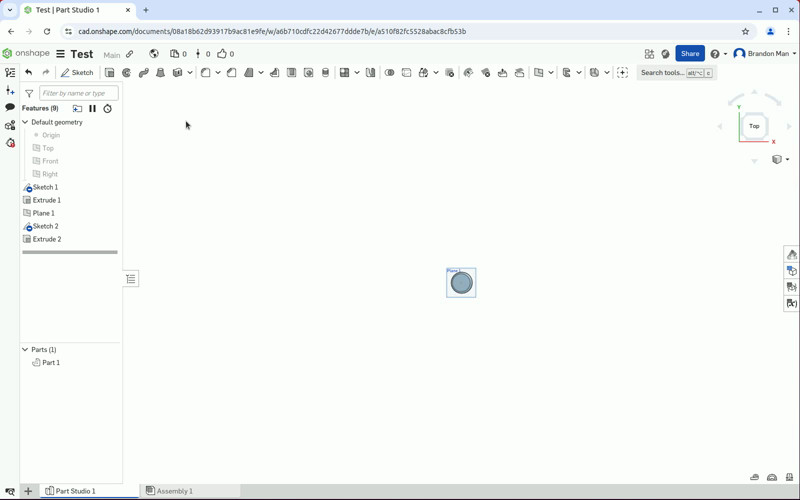
key(shift+h)
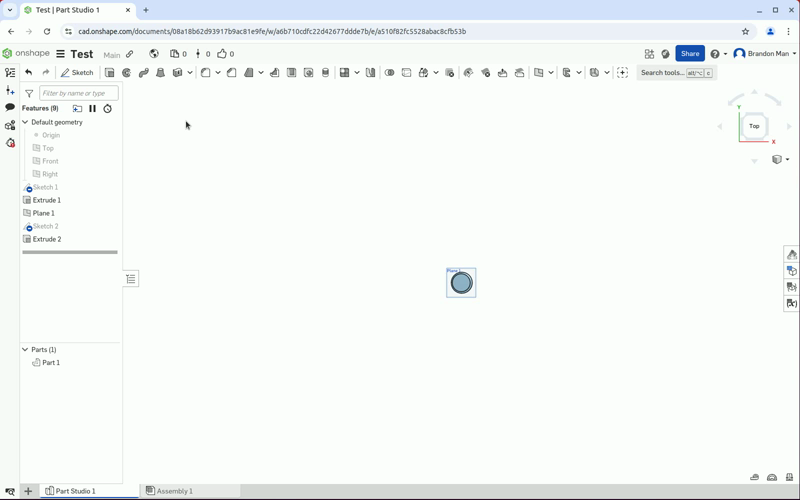
mouse_move(73, 189)
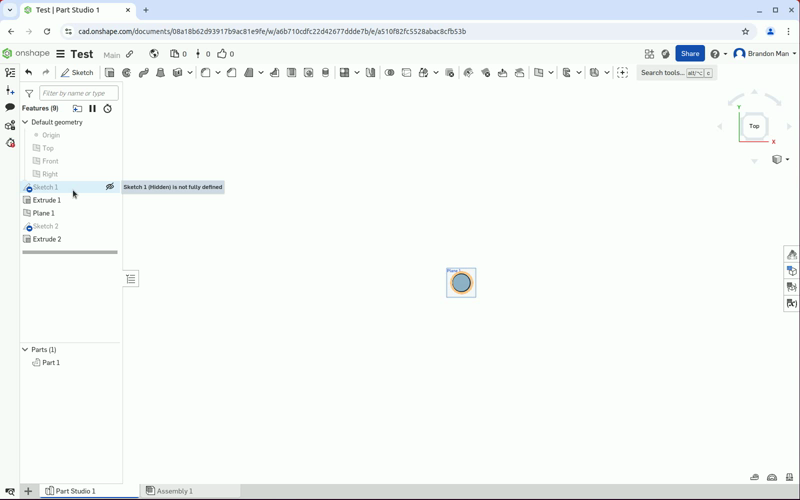
click(73, 189)
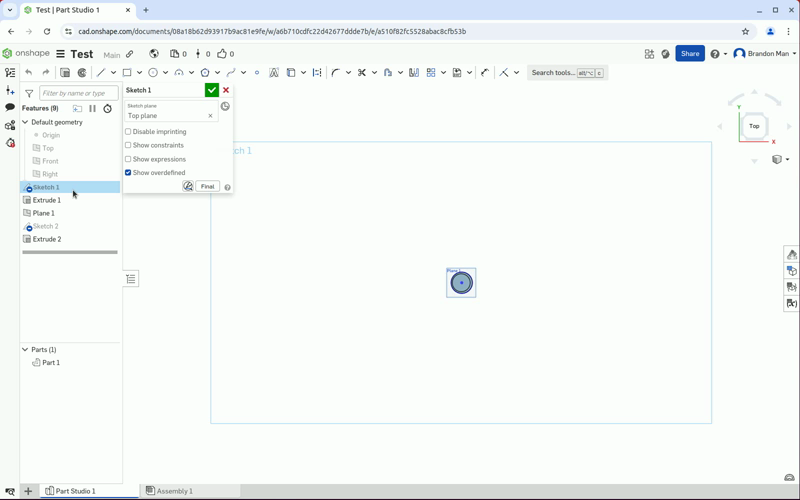
mouse_move(229, 92)
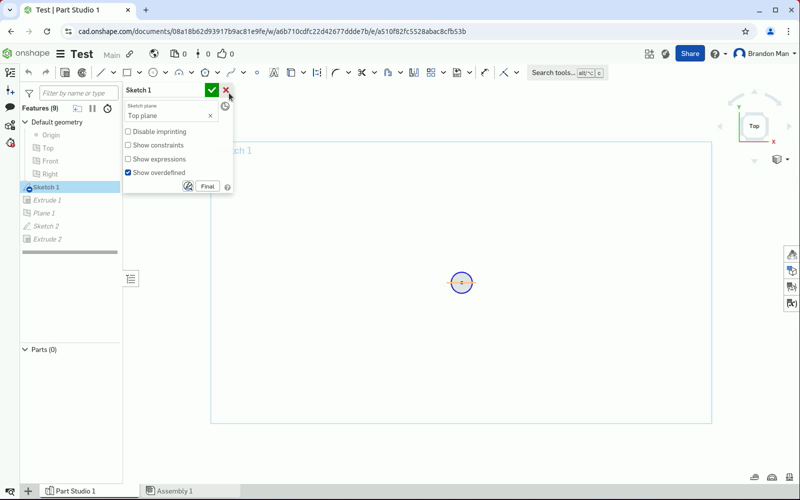
click(229, 92)
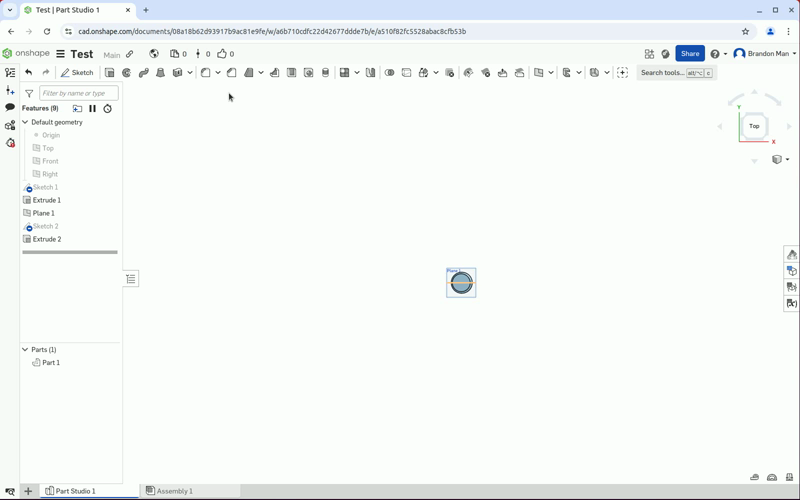
mouse_move(541, 75)
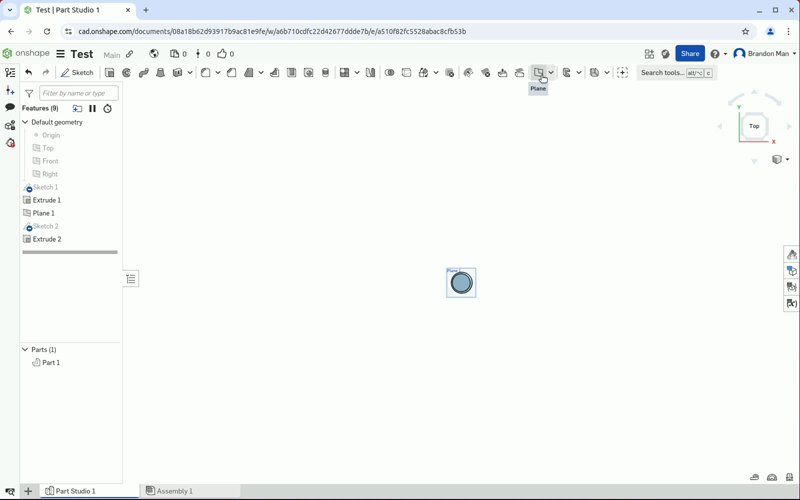
click(541, 75)
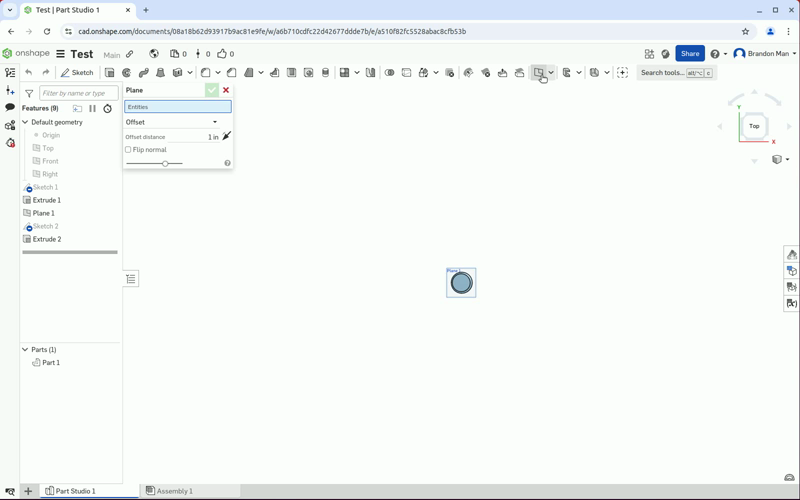
mouse_move(73, 150)
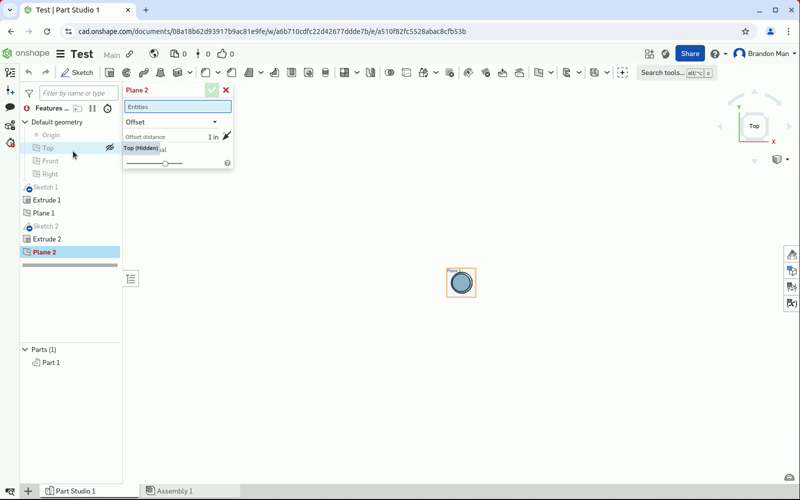
click(73, 150)
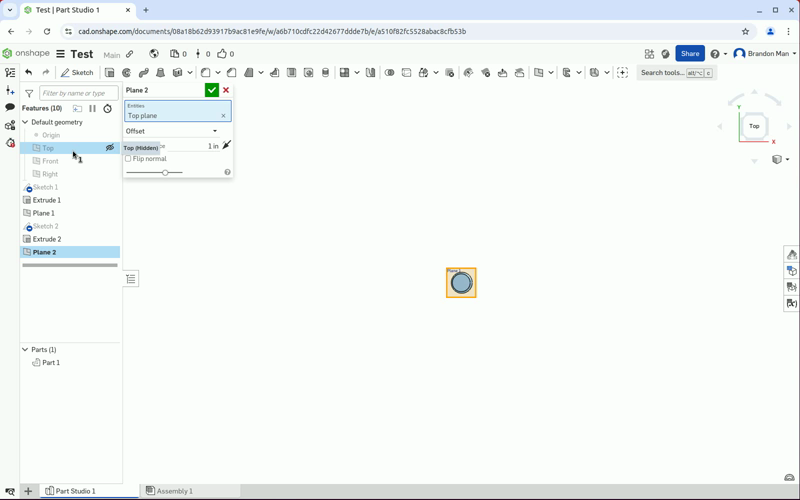
key(tab, 2)
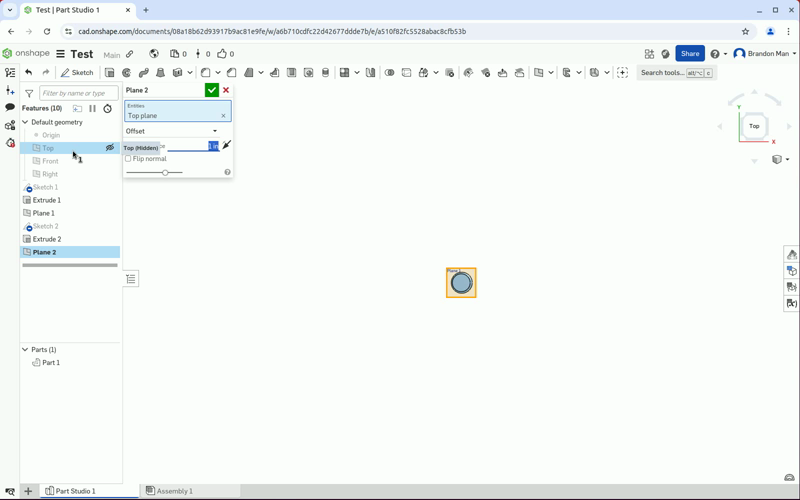
text(0.246)
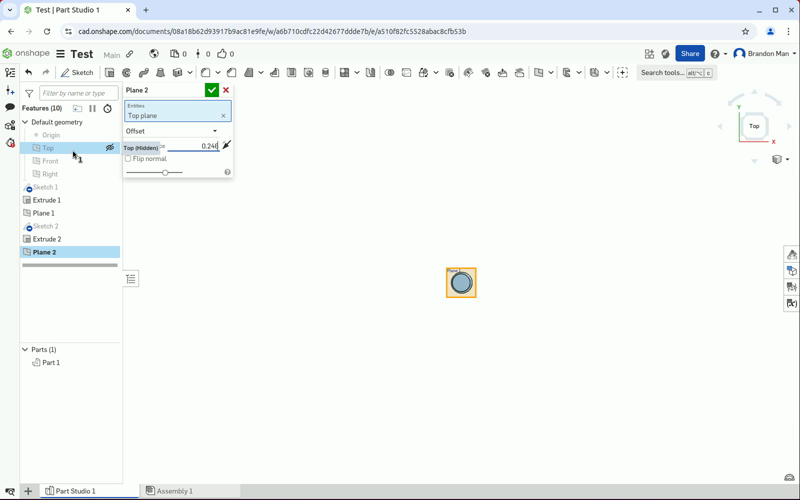
key(enter, 2)
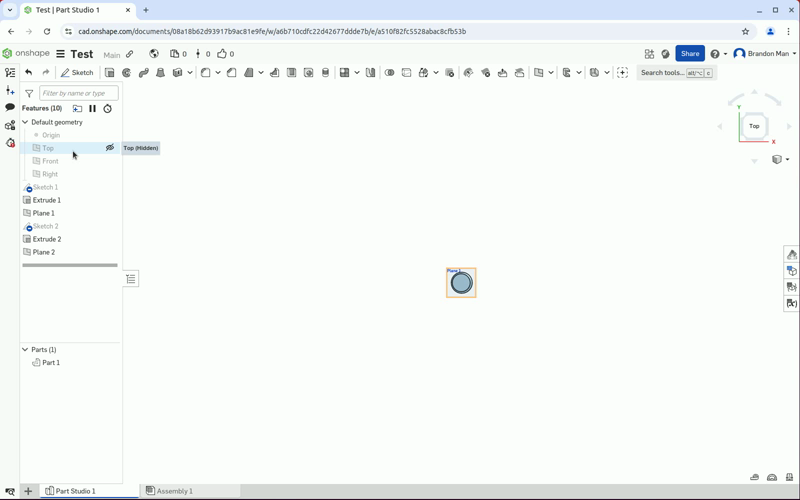
key(shift+s)
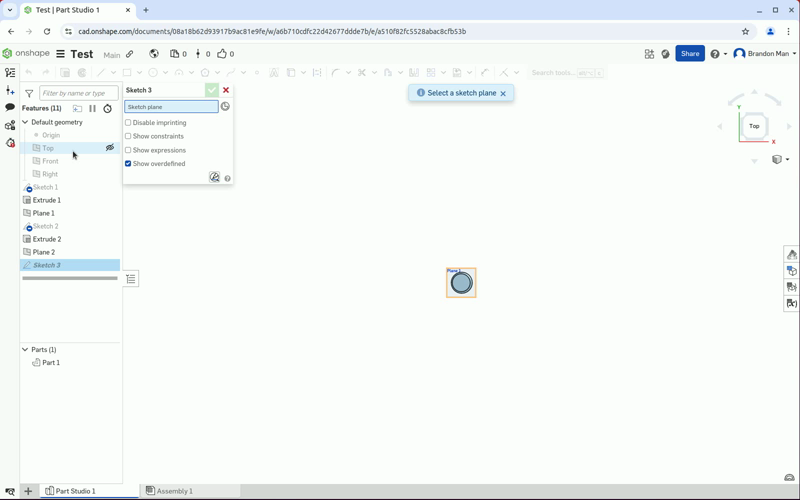
mouse_move(73, 254)
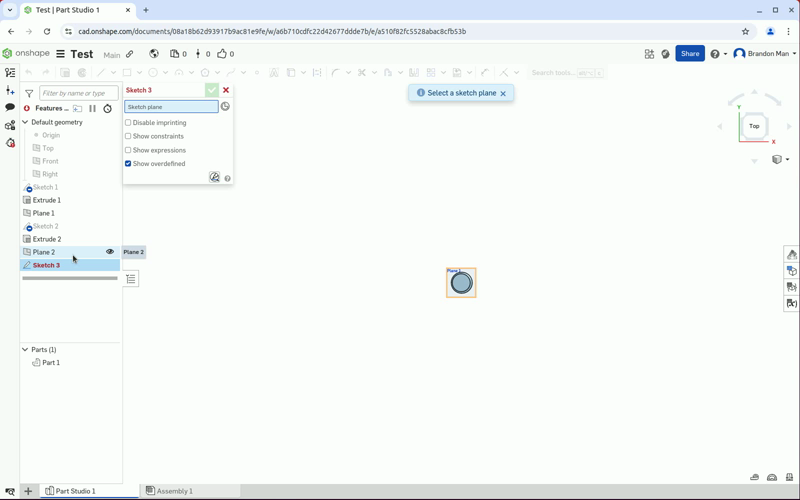
click(73, 254)
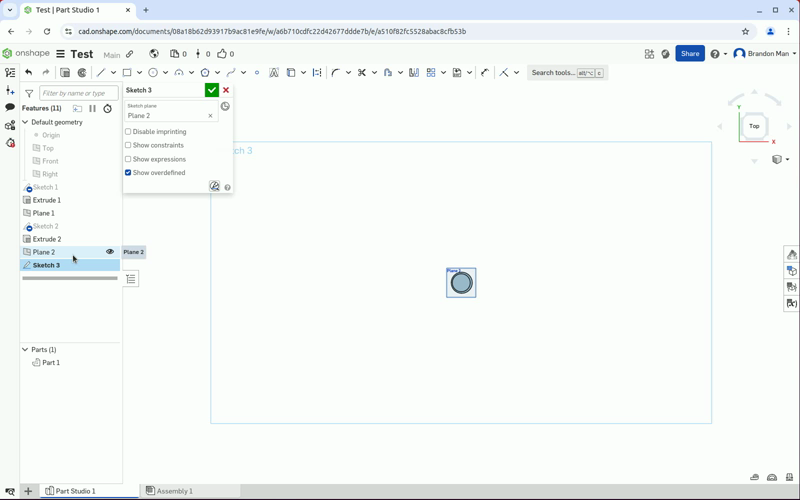
mouse_move(73, 352)
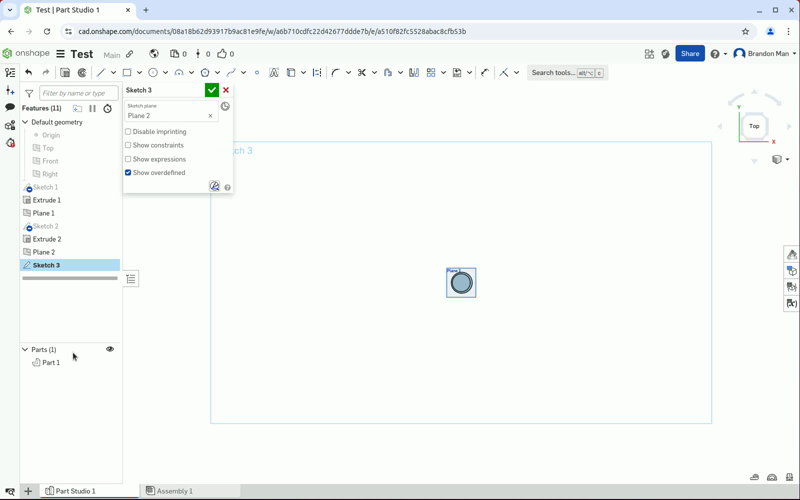
key(y)
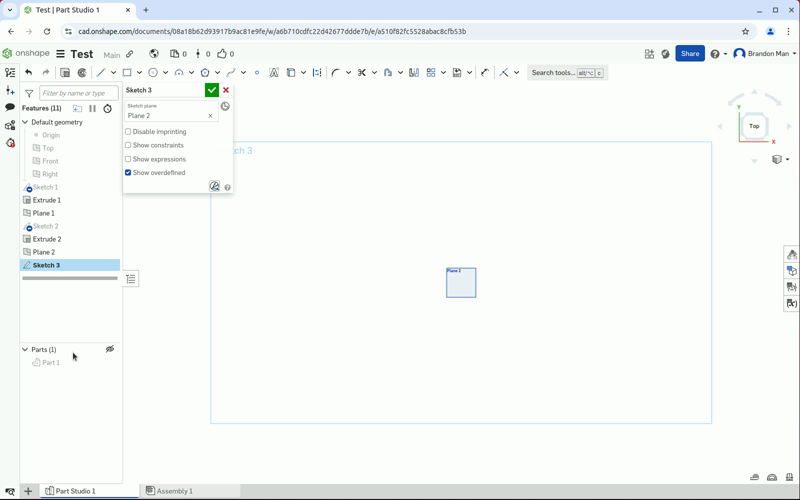
key(c)
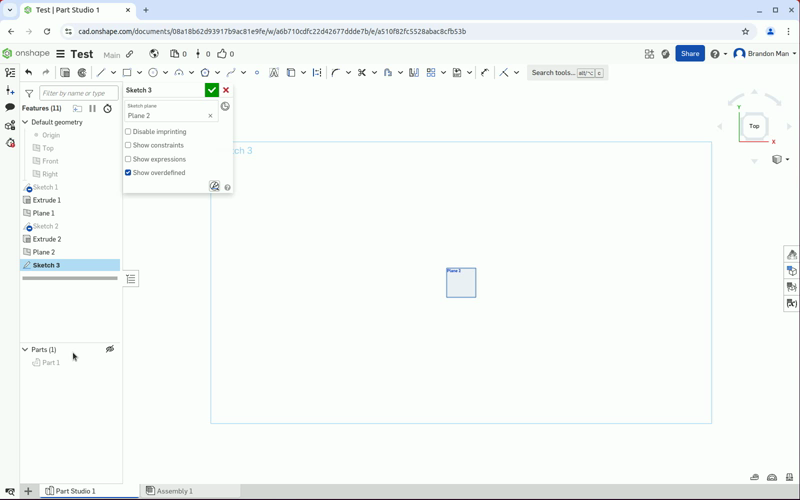
key_down(shift)
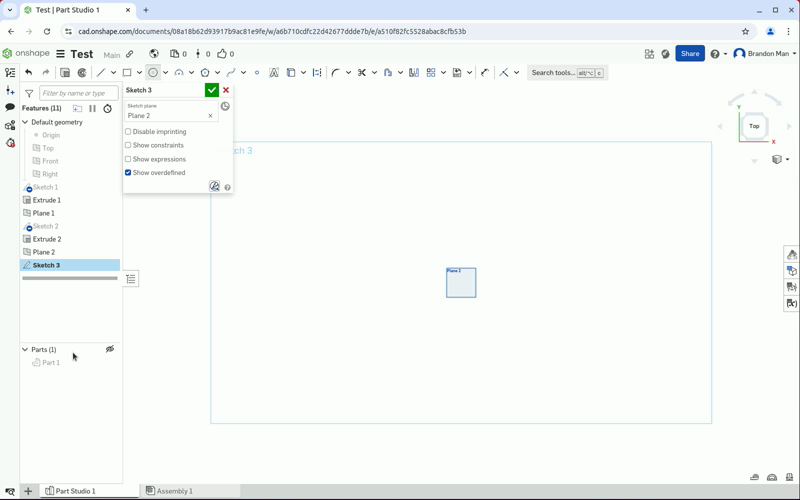
mouse_move(461, 282)
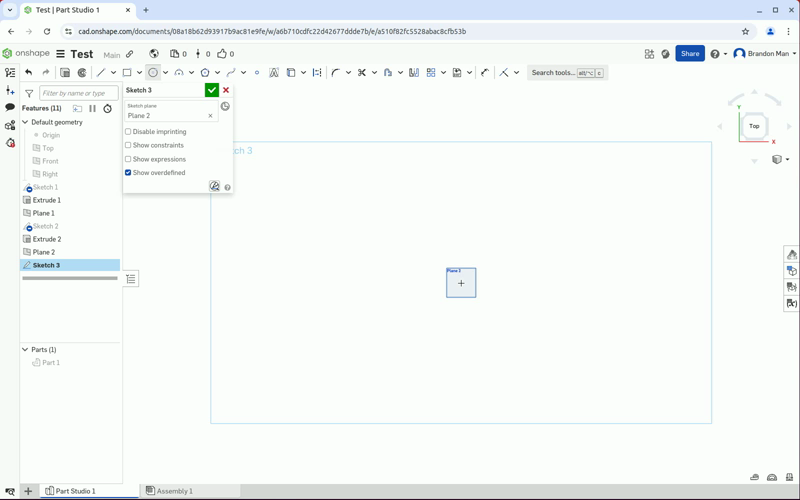
click(461, 282)
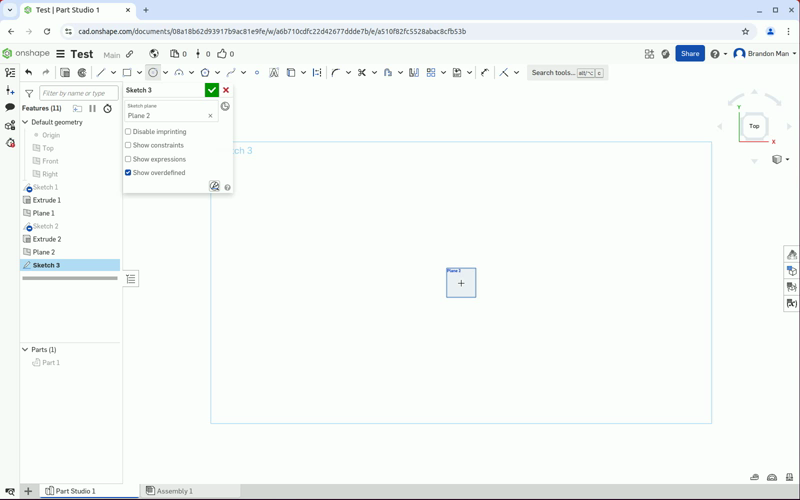
key_up(shift)
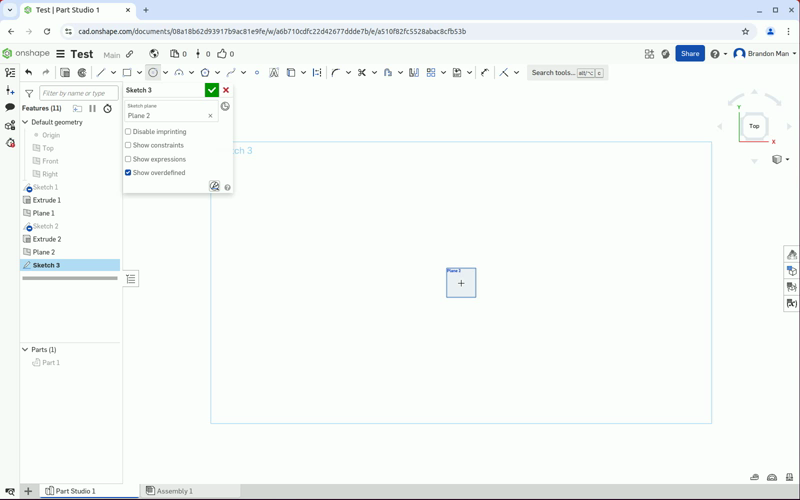
mouse_move(468, 282)
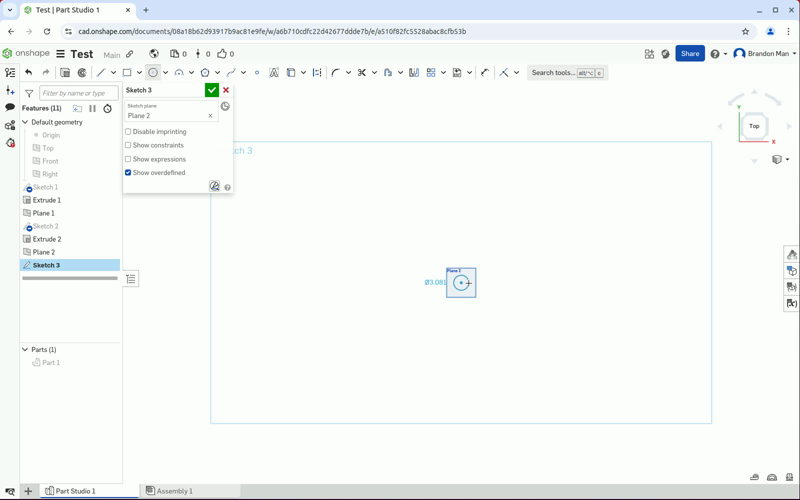
click(468, 282)
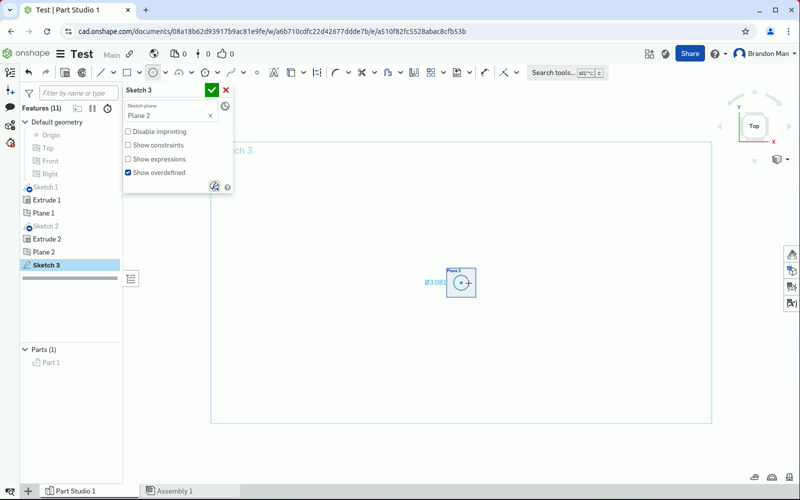
key(esc)
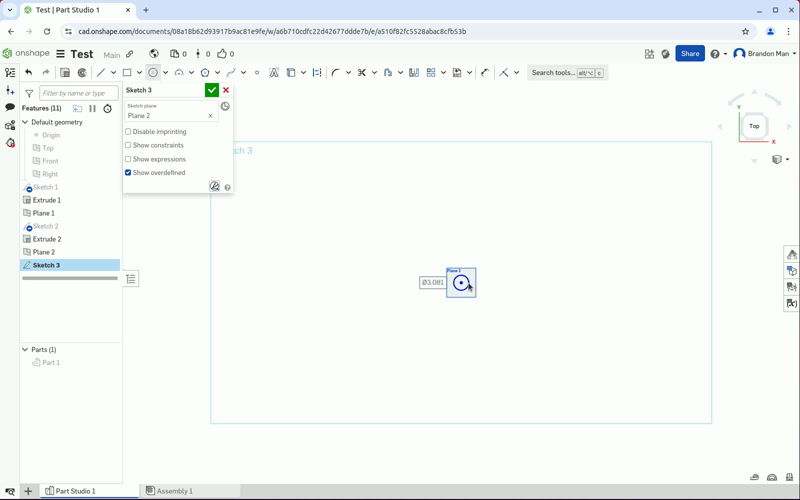
mouse_move(460, 283)
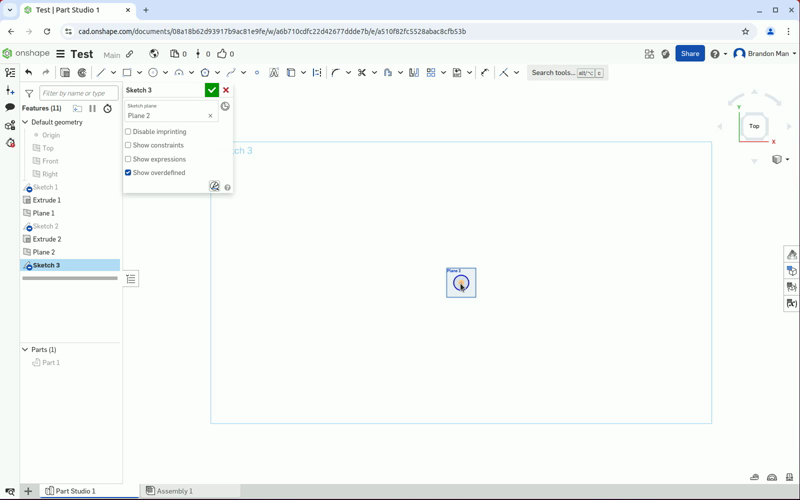
scroll(6)
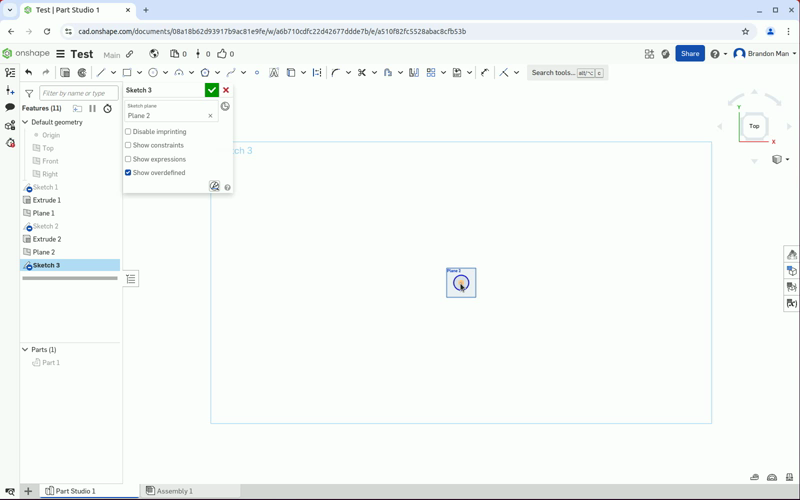
scroll(6)
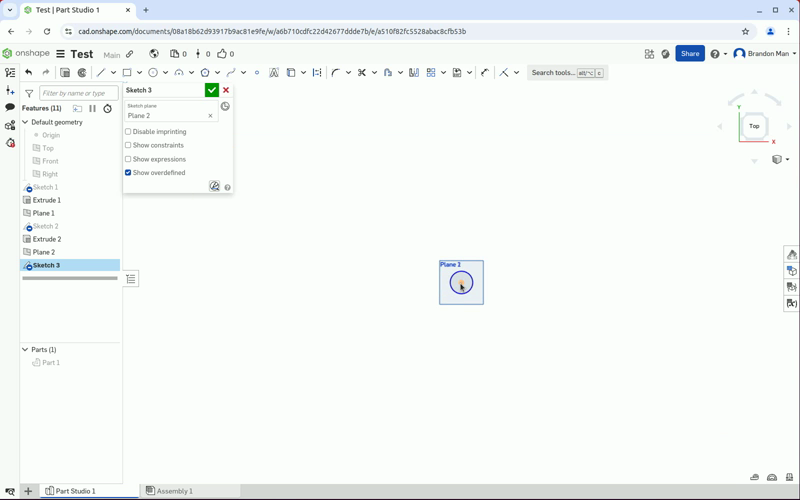
scroll(6)
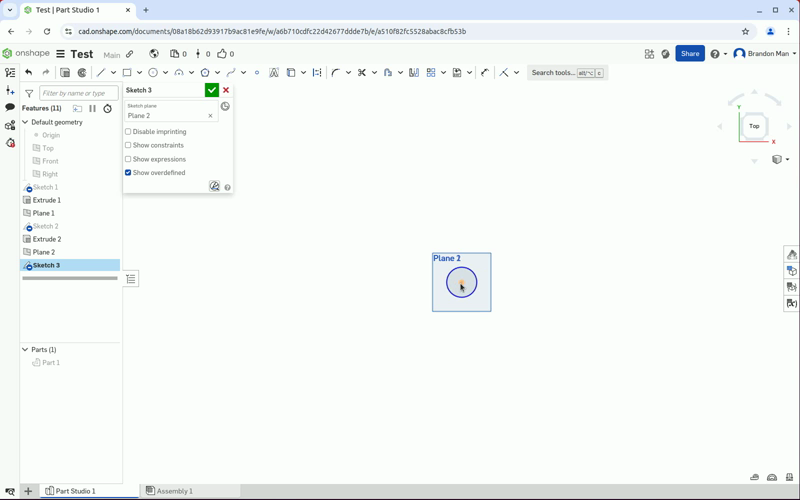
scroll(6)
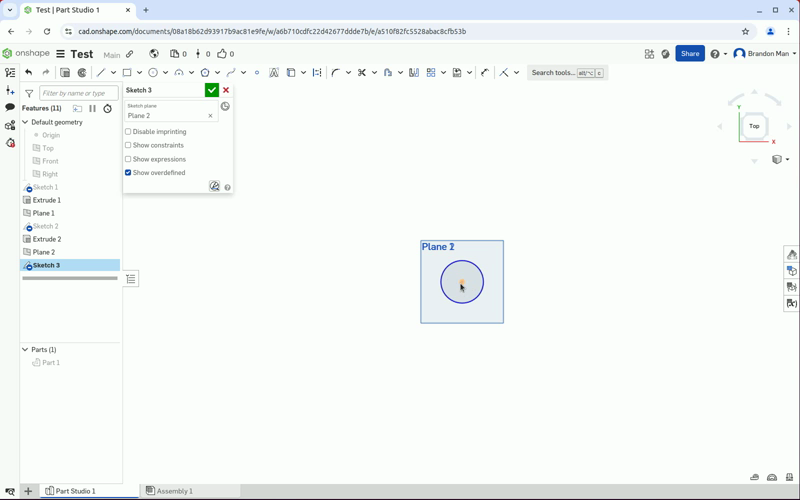
scroll(6)
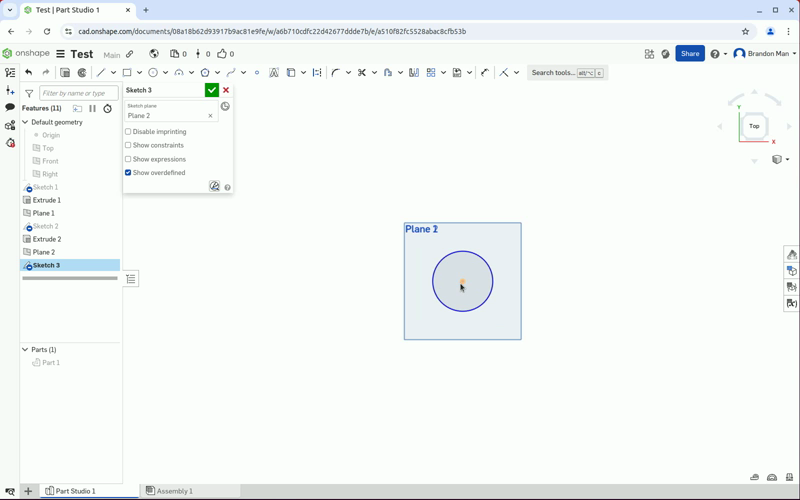
scroll(6)
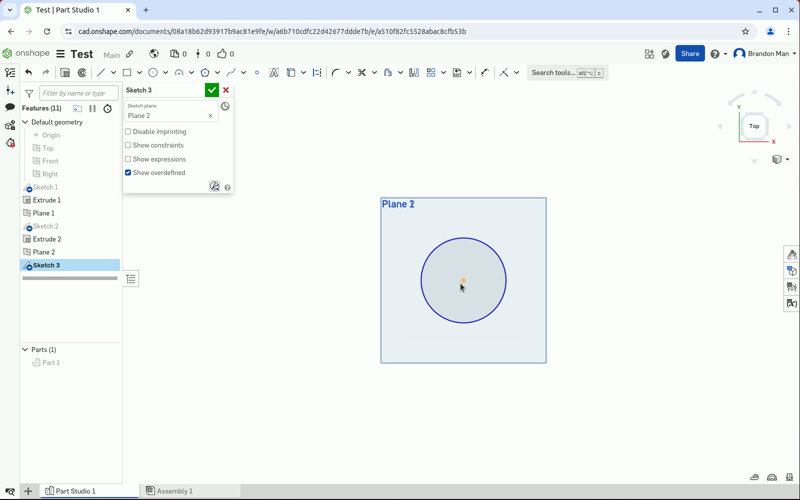
scroll(6)
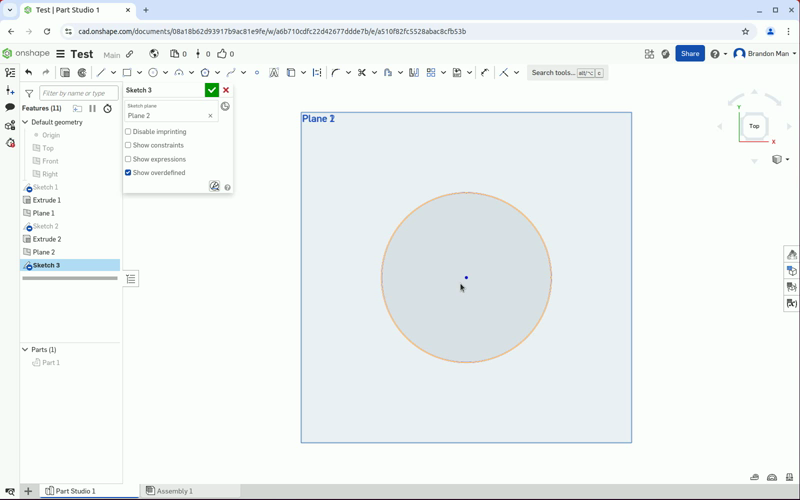
click(460, 283)
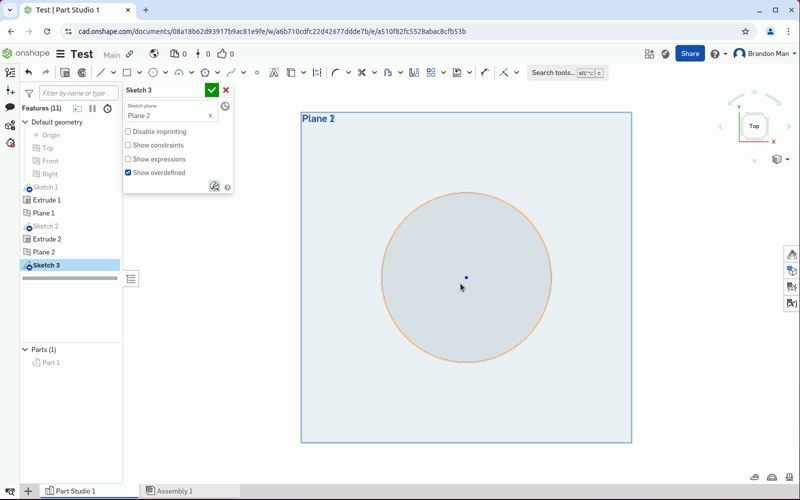
scroll(-6)
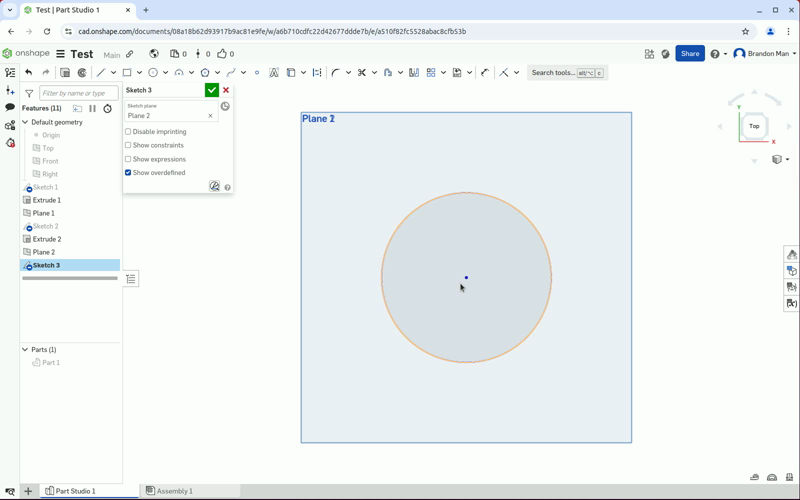
scroll(-6)
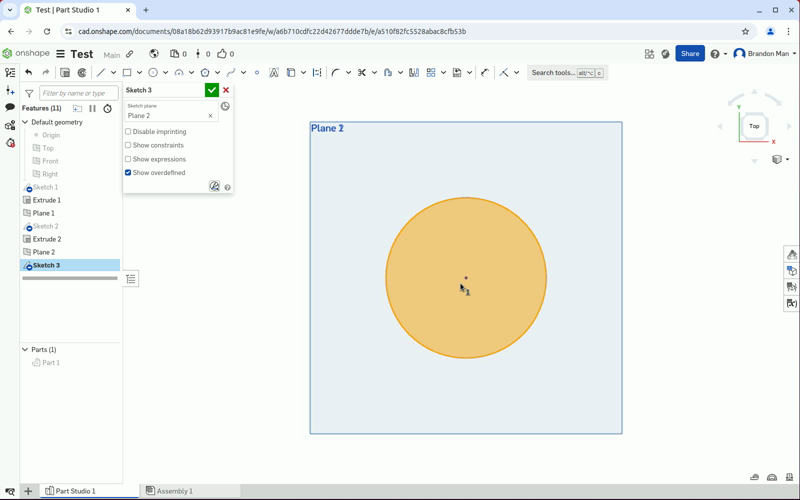
scroll(-6)
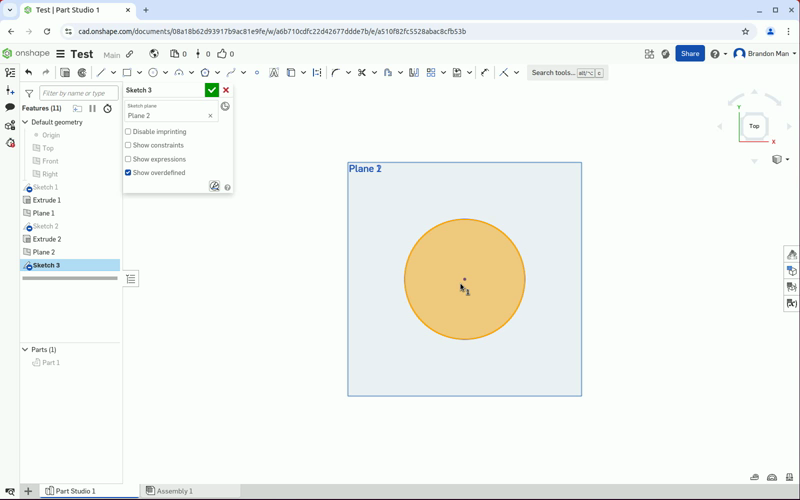
scroll(-6)
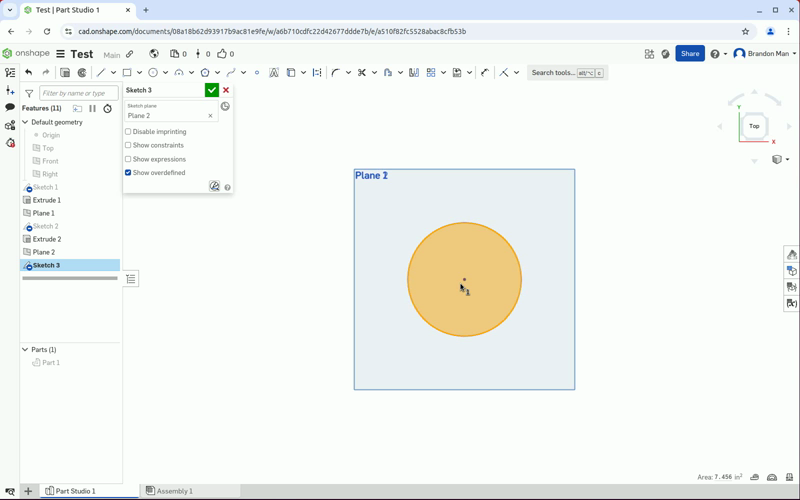
scroll(-6)
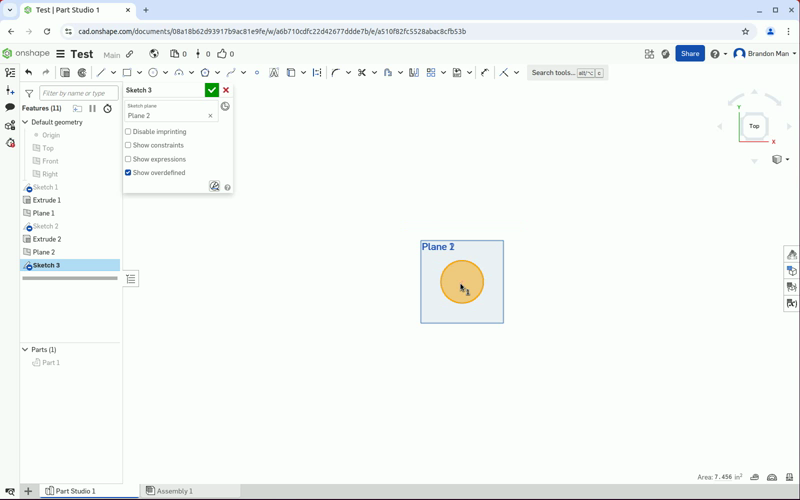
scroll(-6)
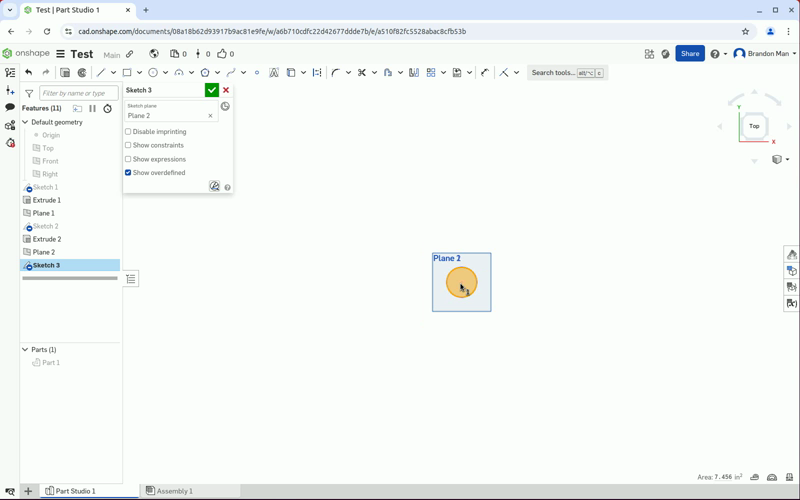
scroll(-6)
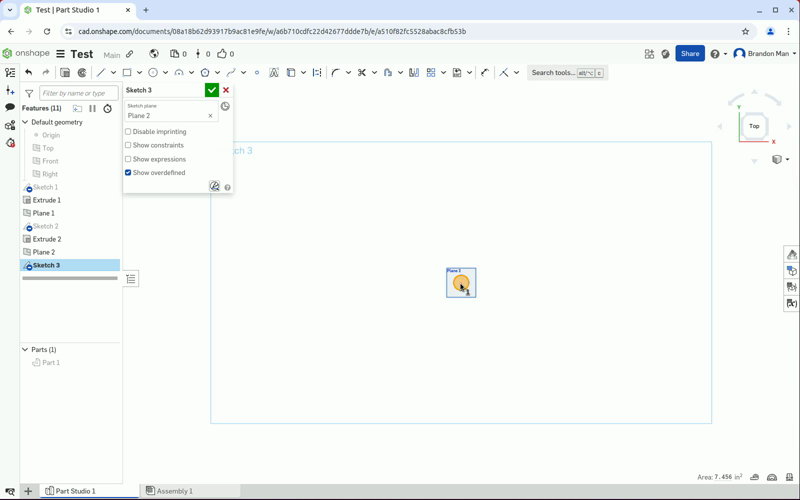
mouse_move(73, 352)
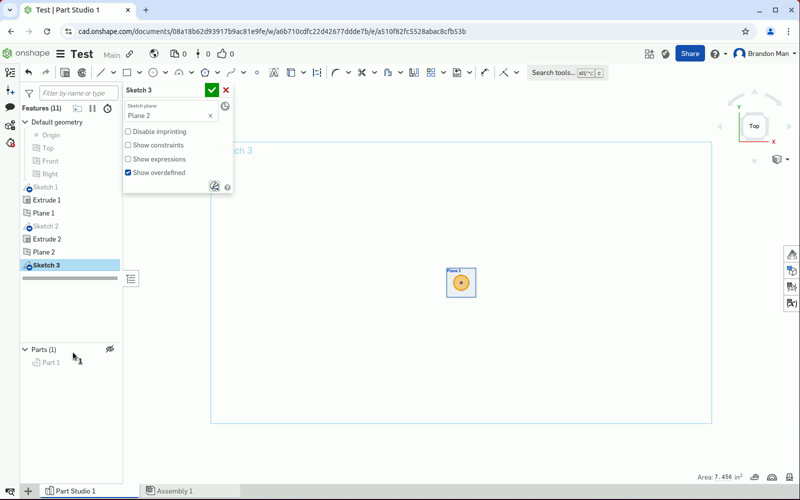
key(shift+y)
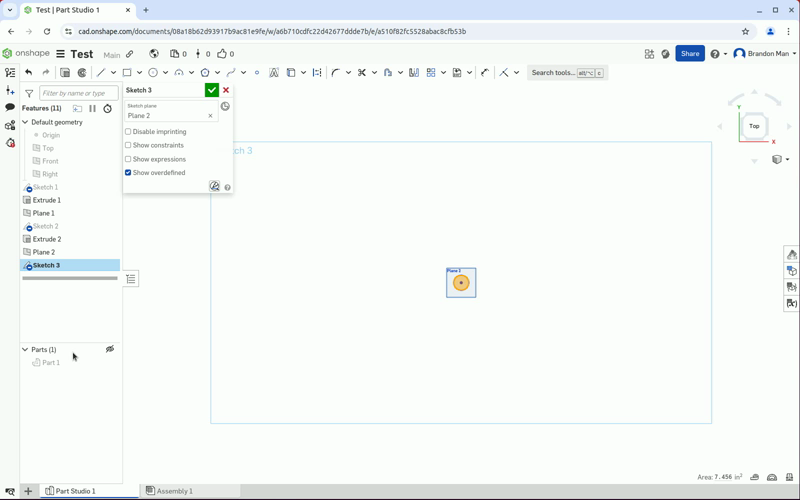
key(shift+e)
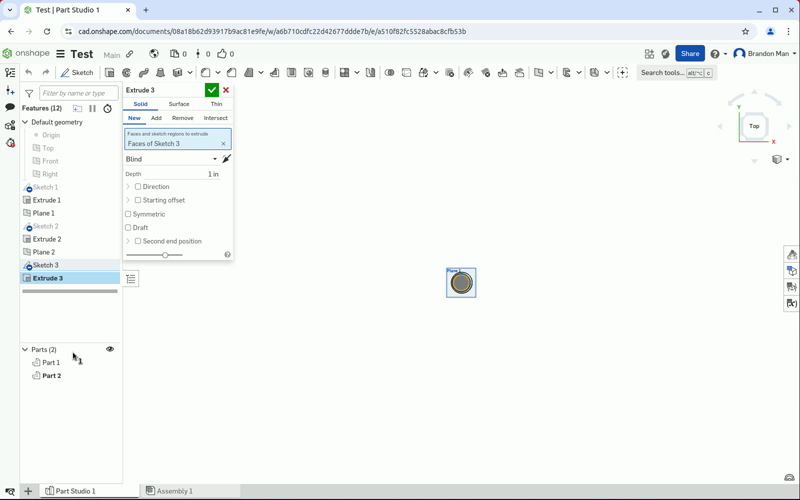
mouse_move(143, 106)
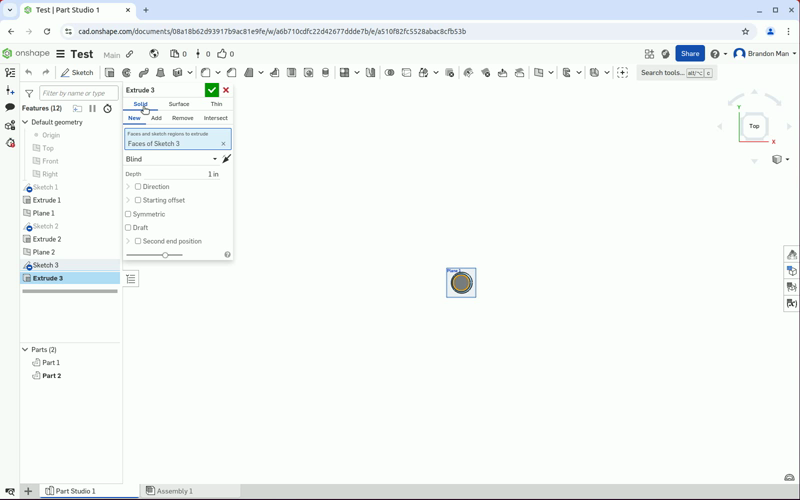
click(143, 106)
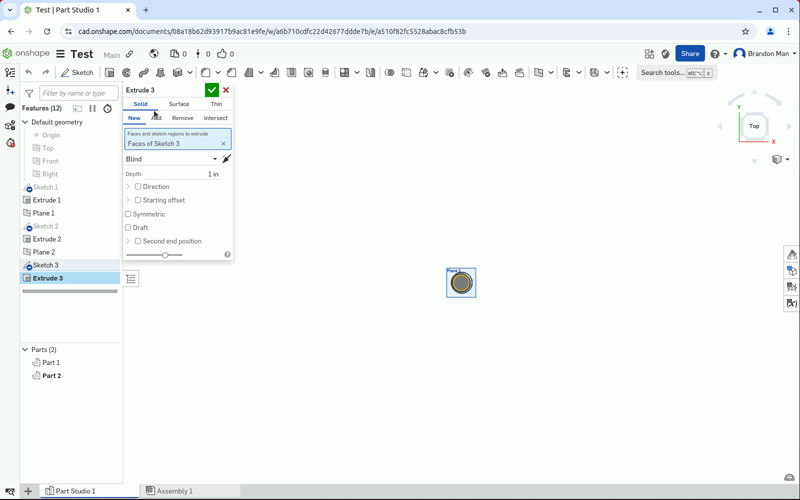
mouse_move(186, 120)
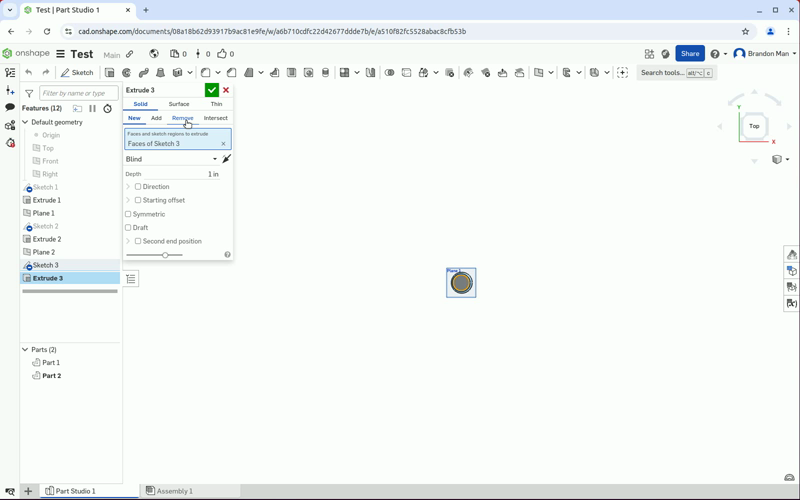
click(186, 120)
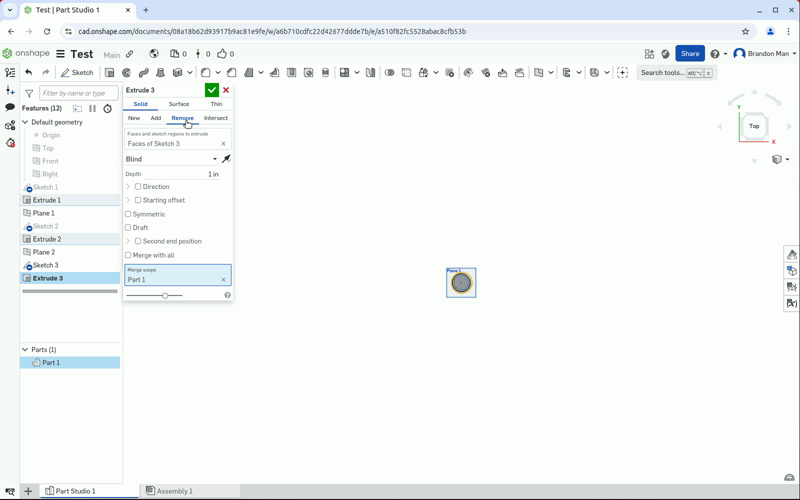
key(tab, 4)
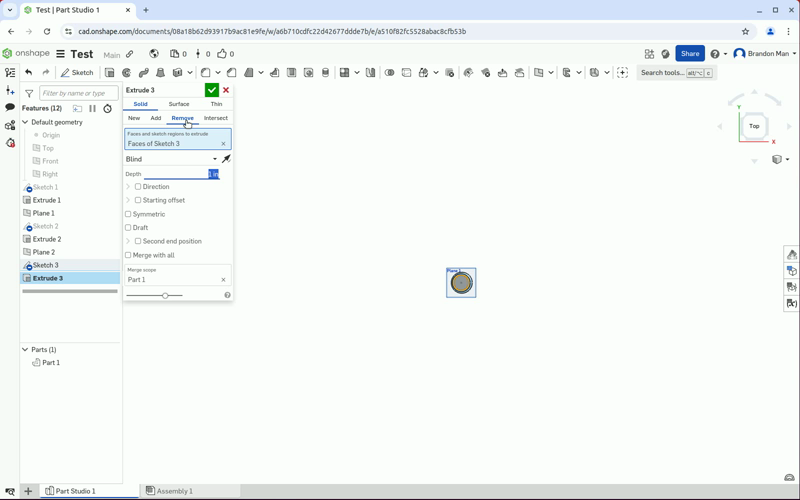
text(0.241)
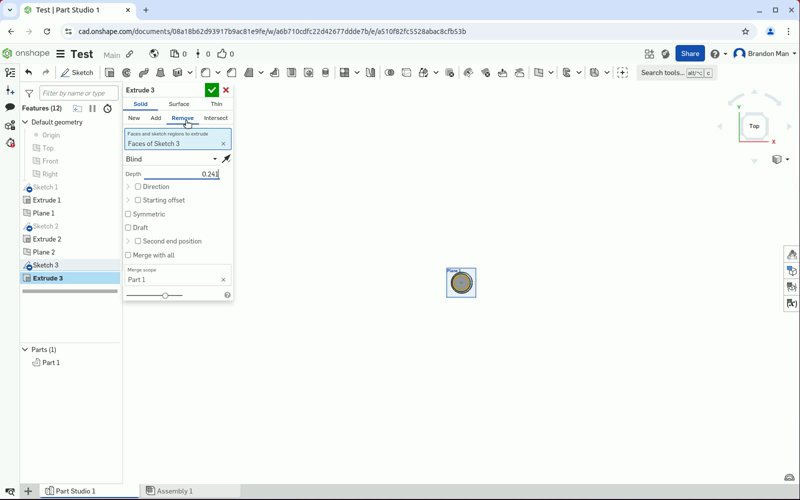
key(tab, 6)
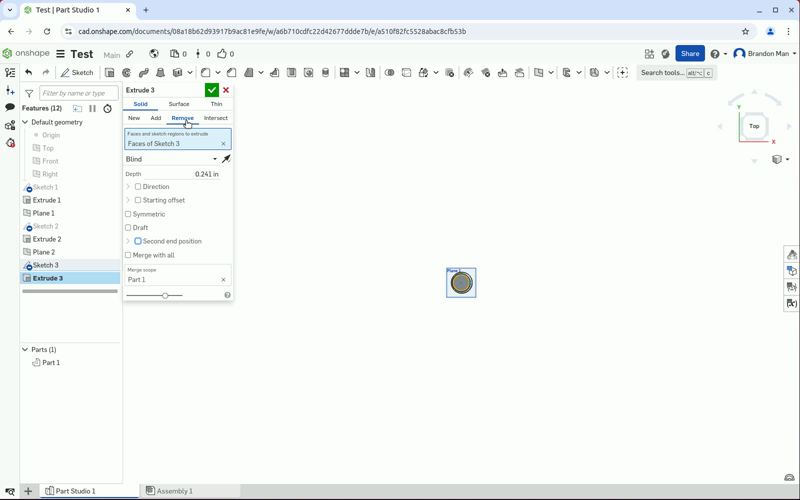
key(space)
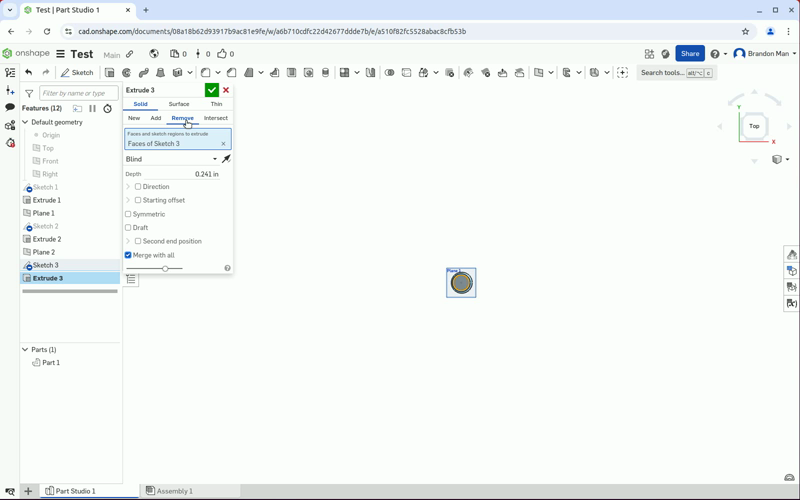
key(enter)
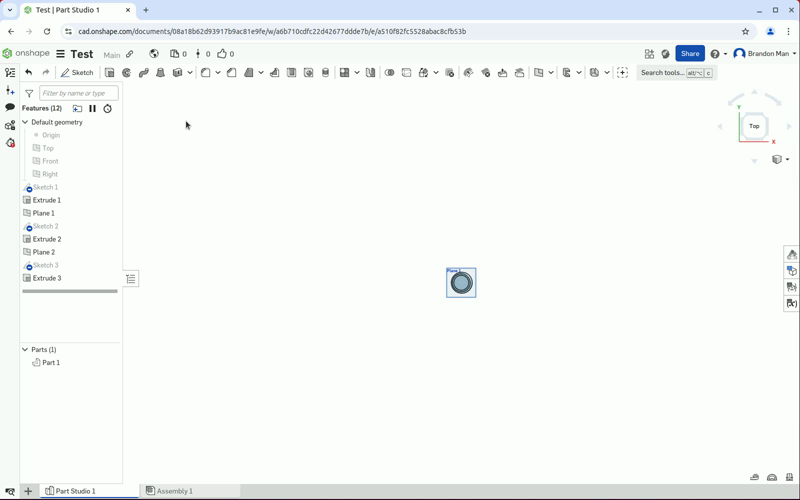
key(shift+h)
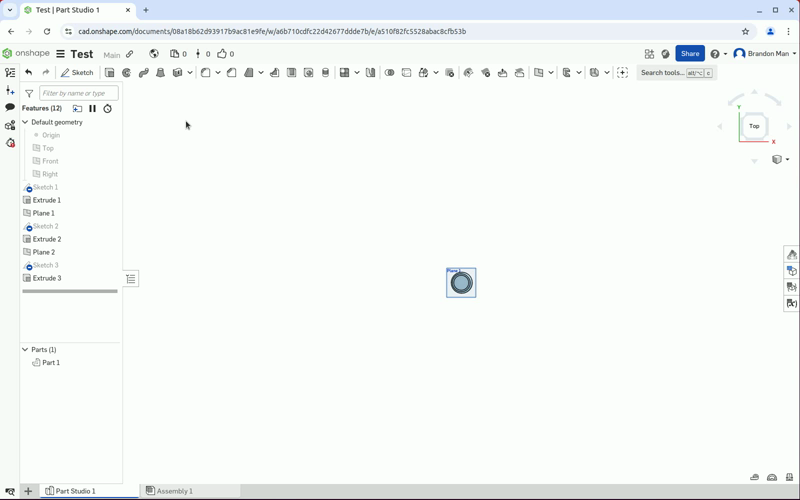
key(shift+h)
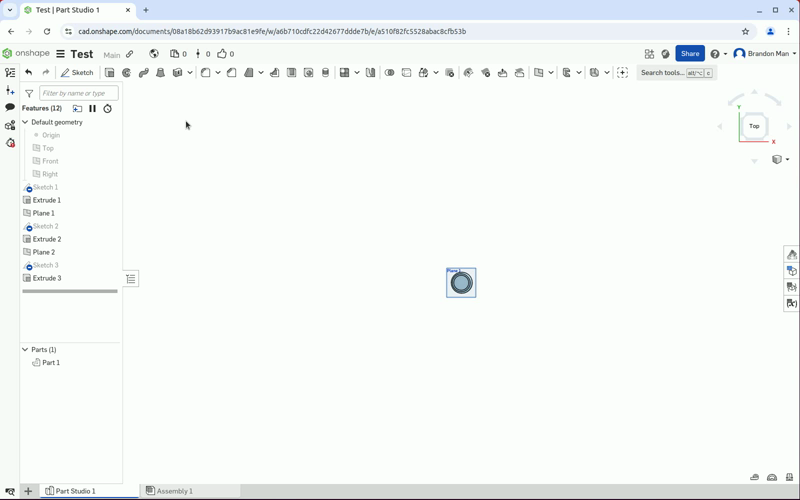
key(shift+7)
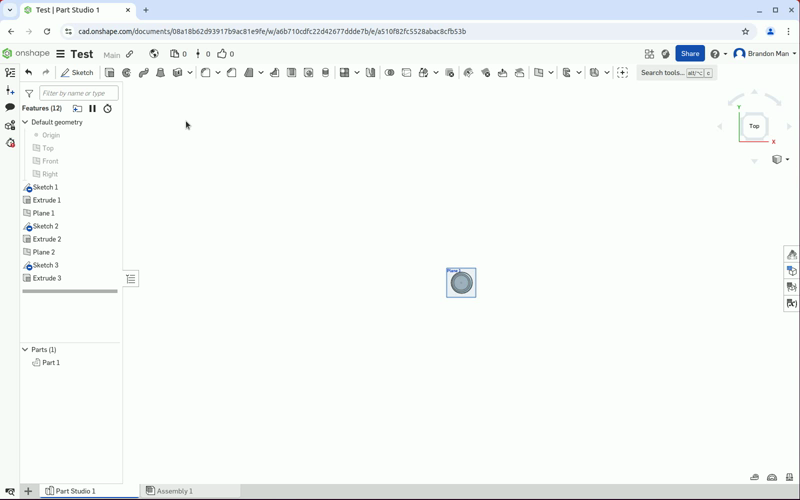
key(up, 3)
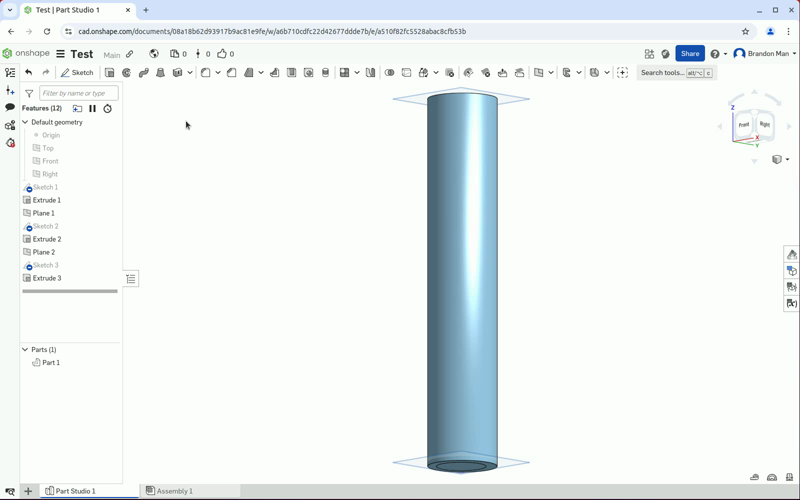
key(left, 3)
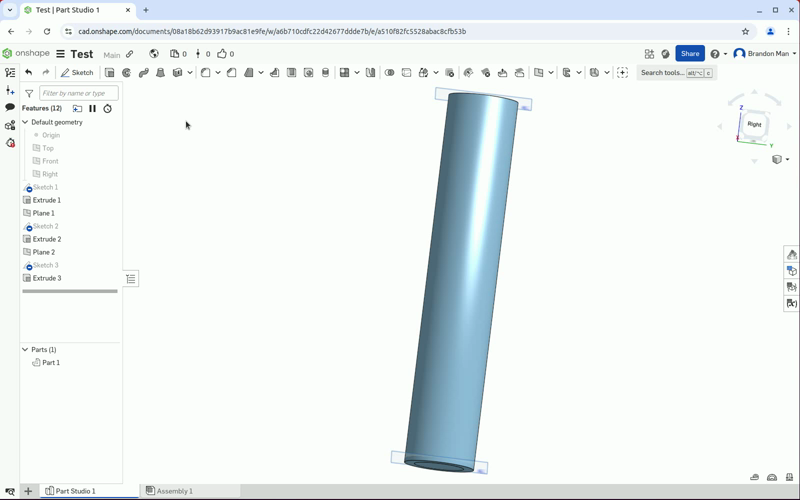
key(right, 3)
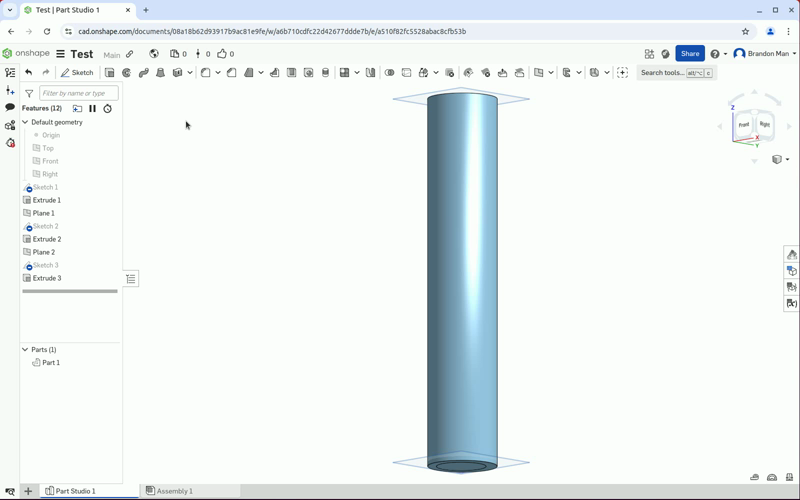
key(down, 3)
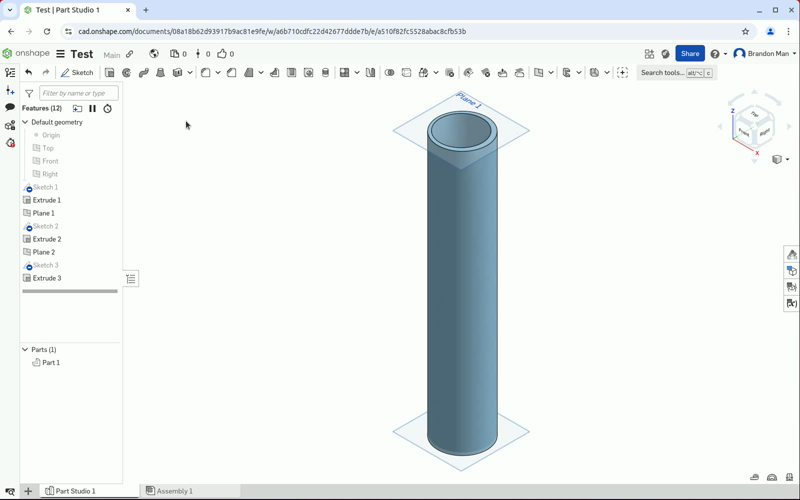
mouse_move(73, 189)
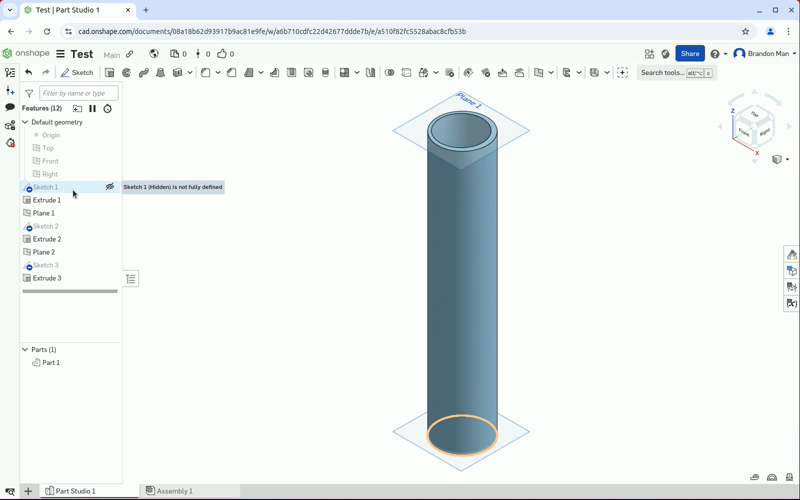
click(73, 189)